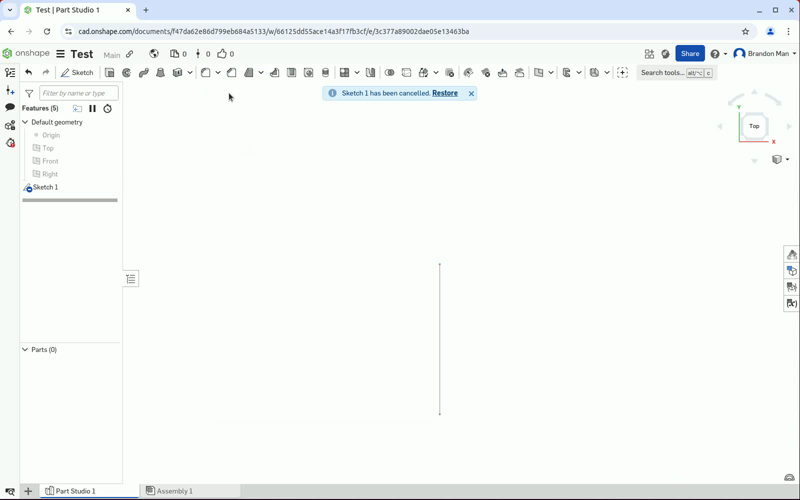
key(shift+h)
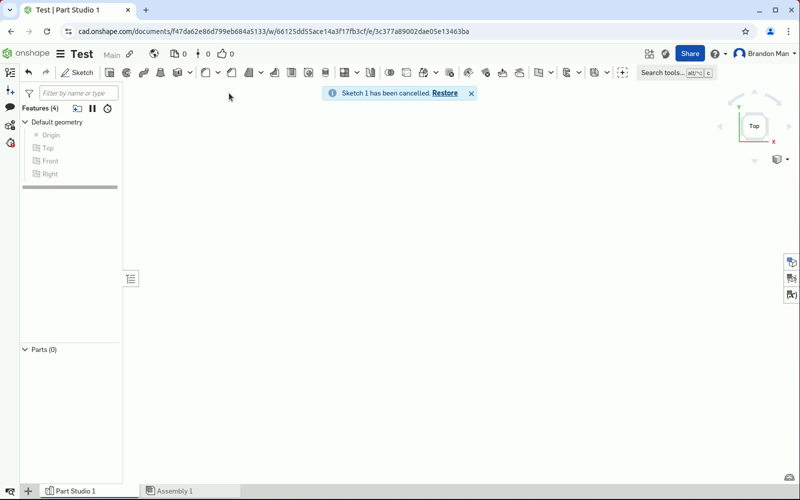
mouse_move(73, 352)
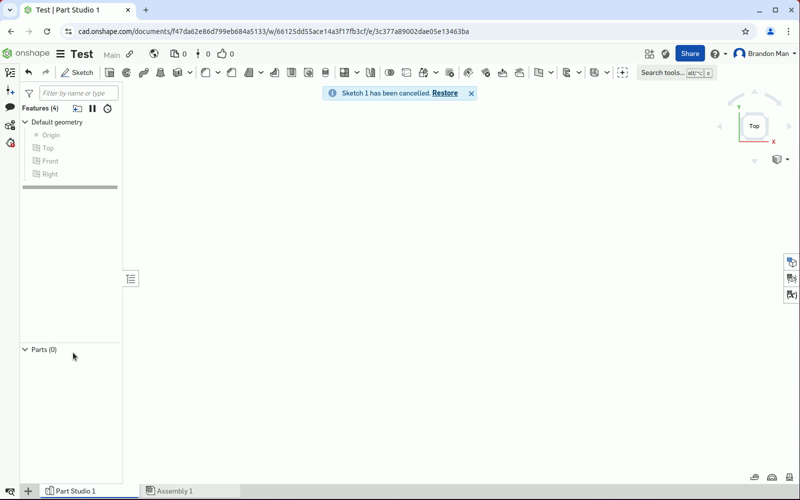
key(y)
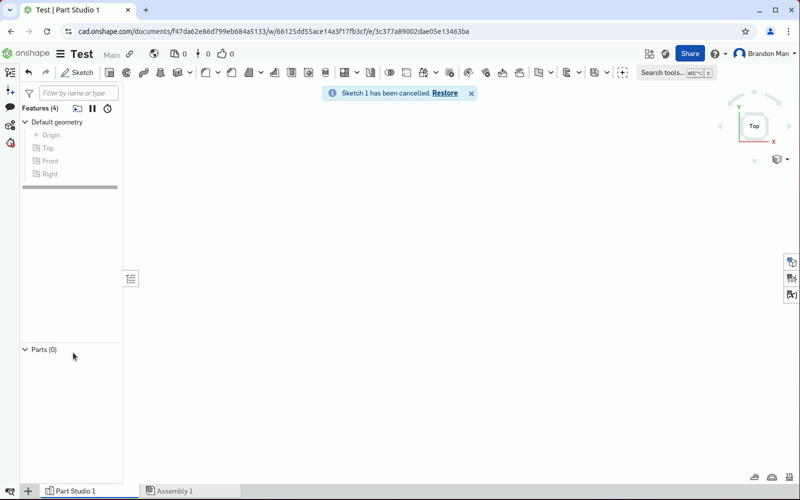
key(shift+p)
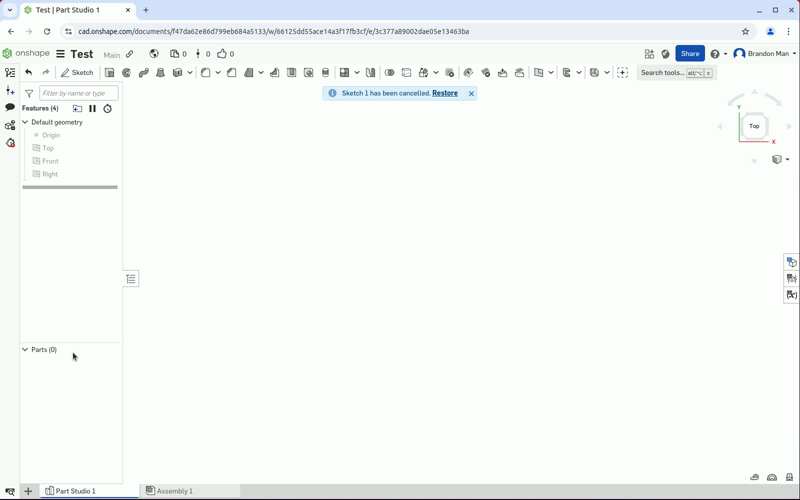
key(space)
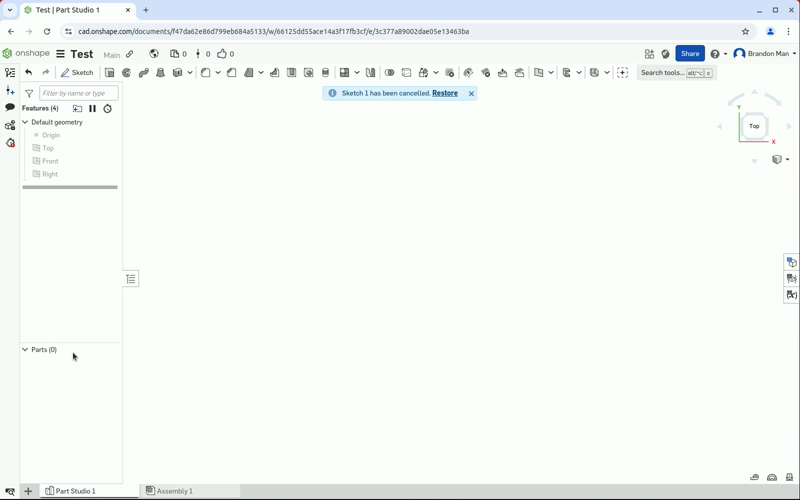
key_down(shift)
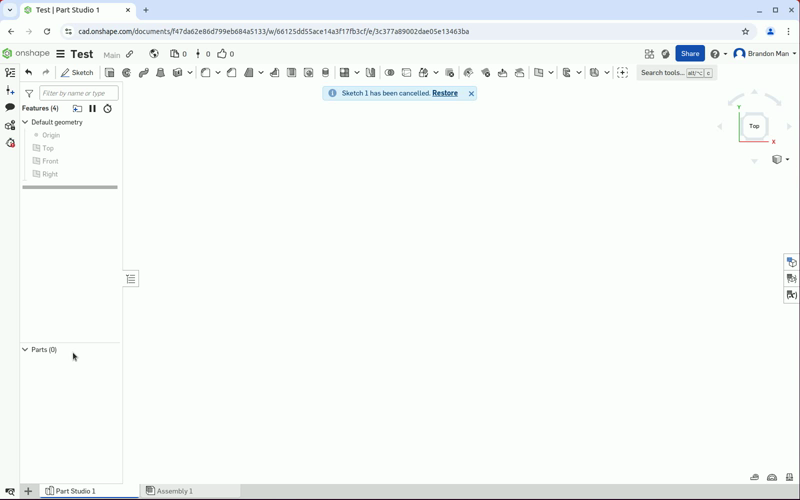
key(up)
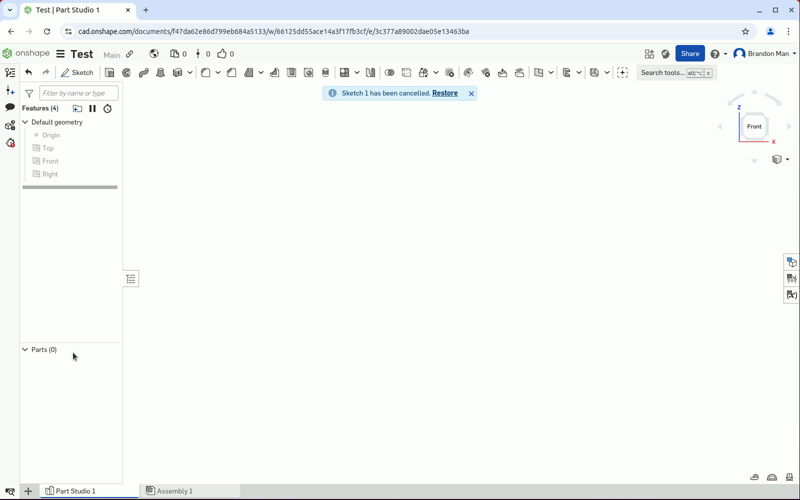
key_up(shift)
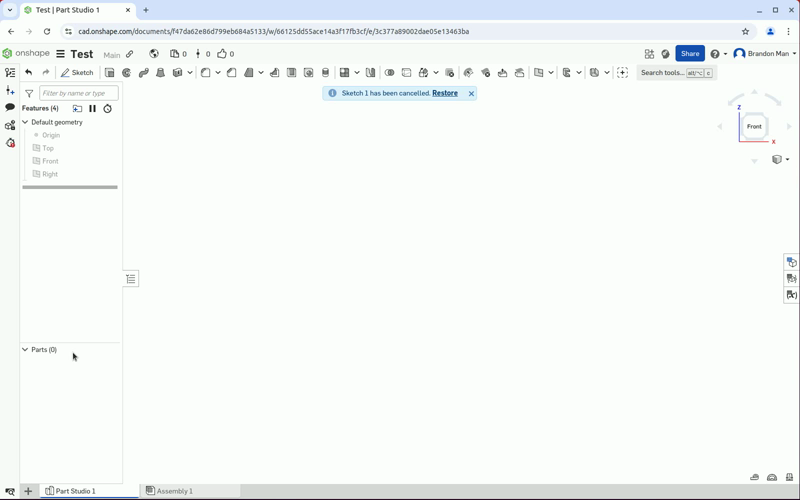
mouse_move(73, 352)
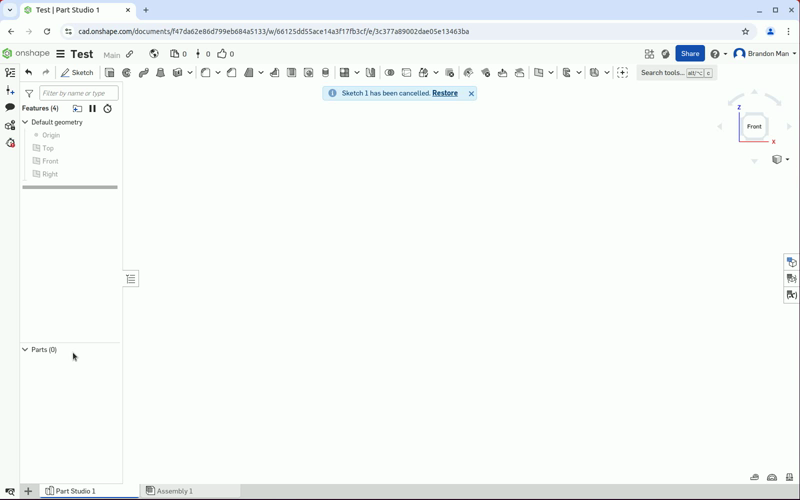
key(shift+y)
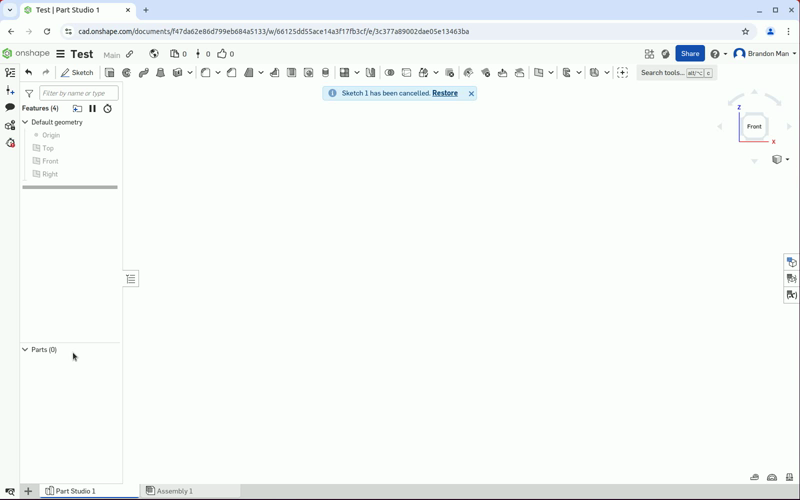
key(shift+s)
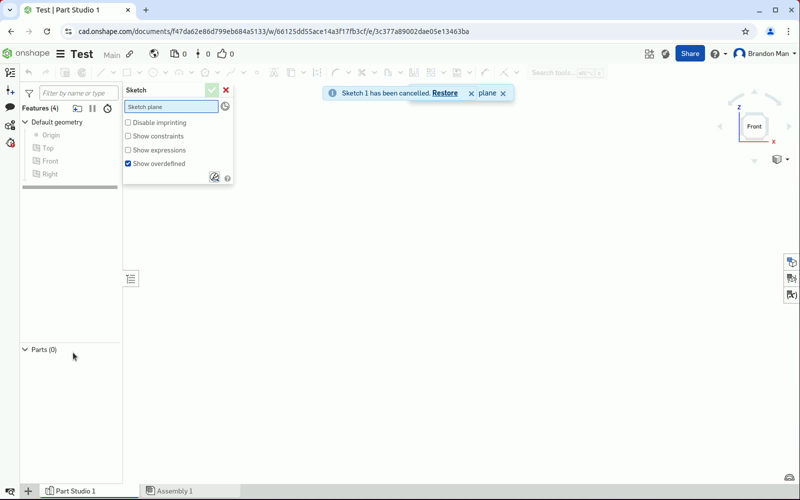
mouse_move(73, 163)
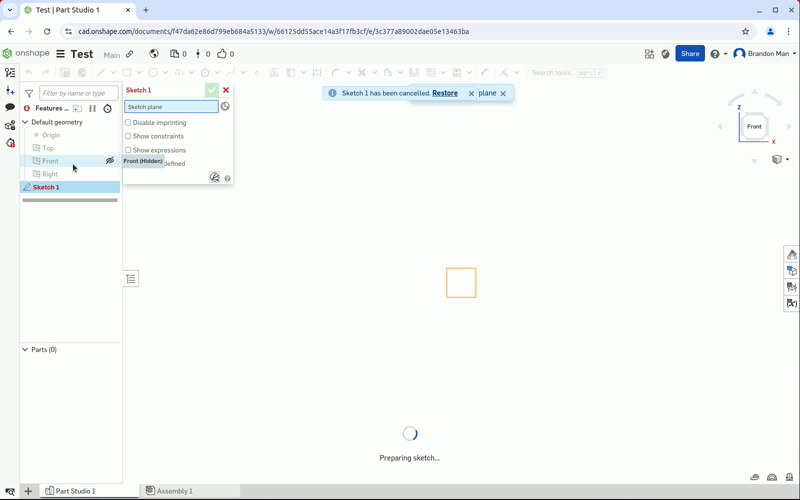
click(73, 163)
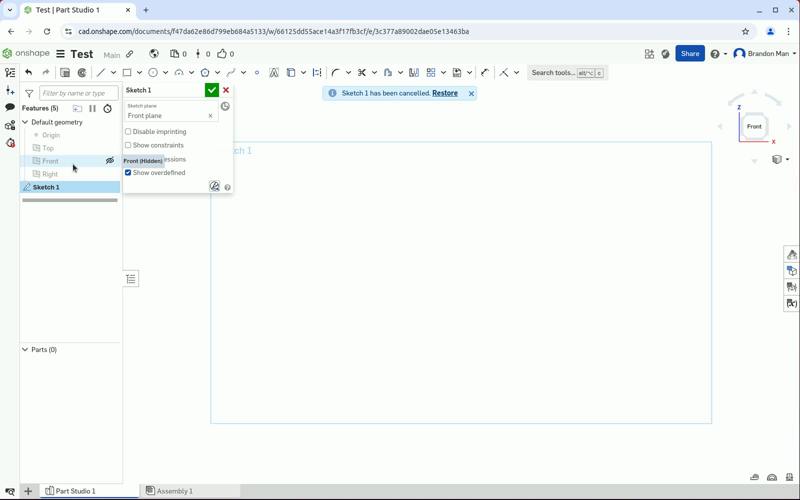
mouse_move(73, 352)
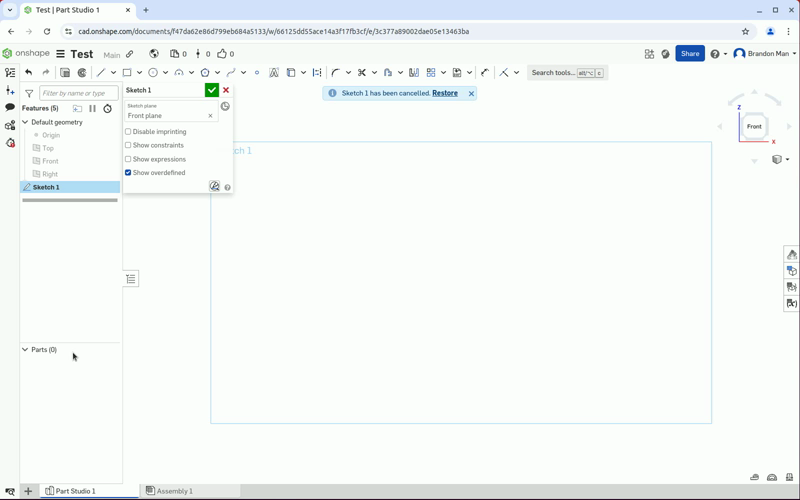
key(y)
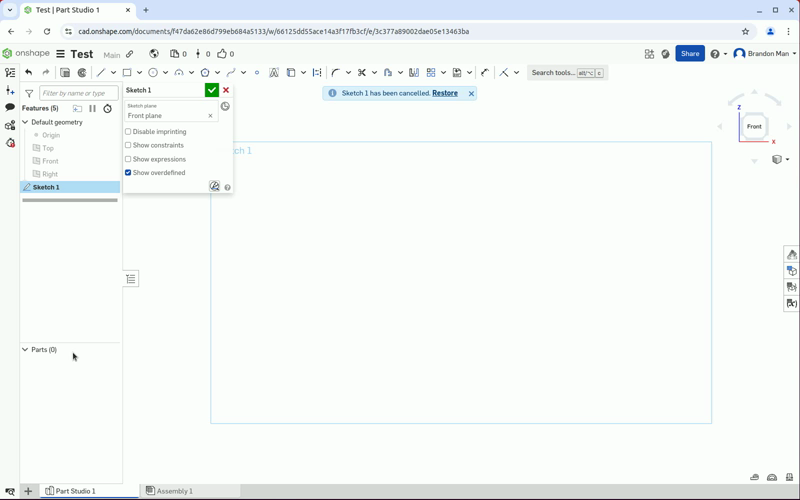
key(a)
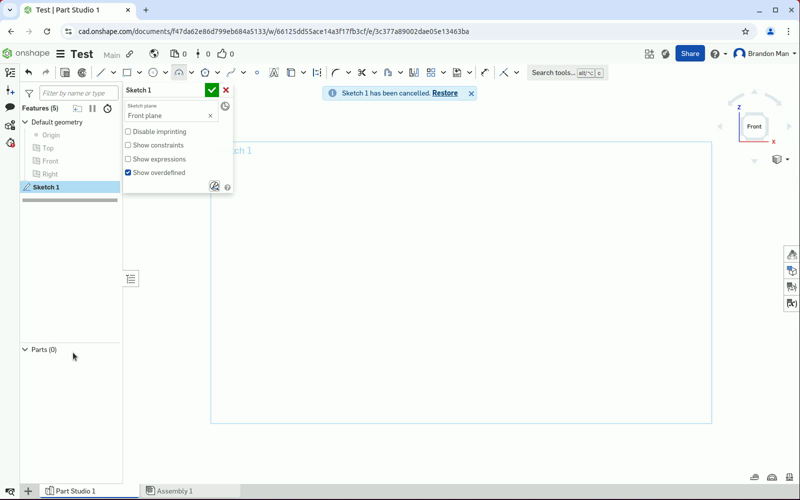
key_down(shift)
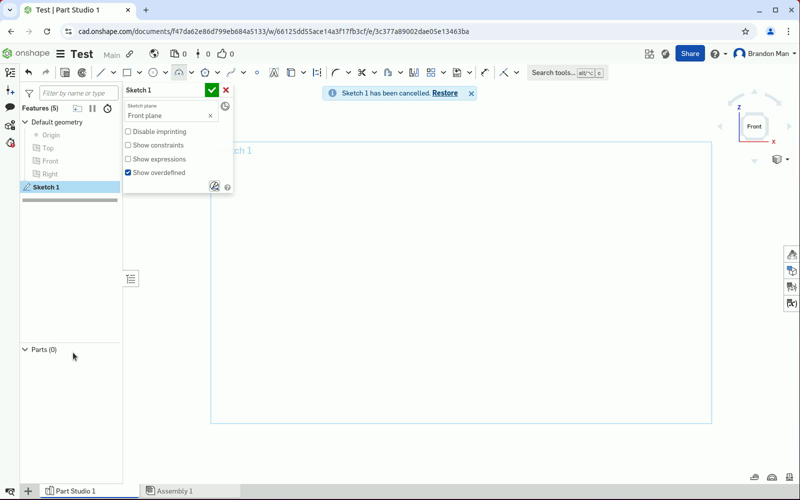
mouse_move(460, 275)
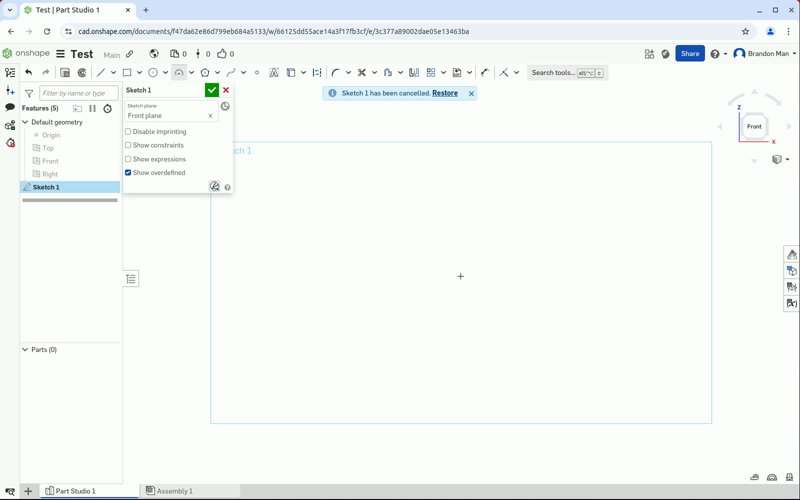
click(460, 275)
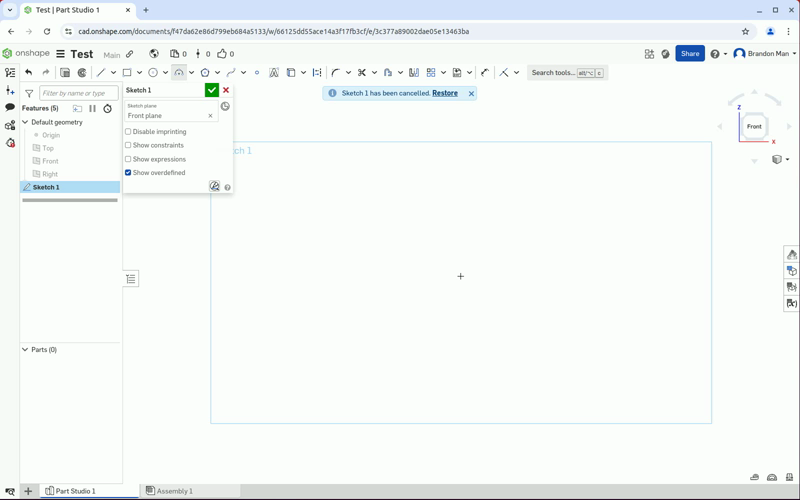
key_up(shift)
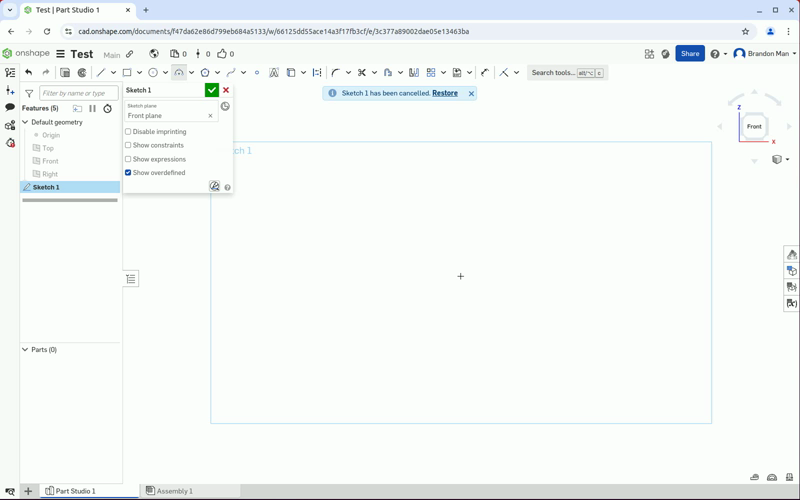
key_down(shift)
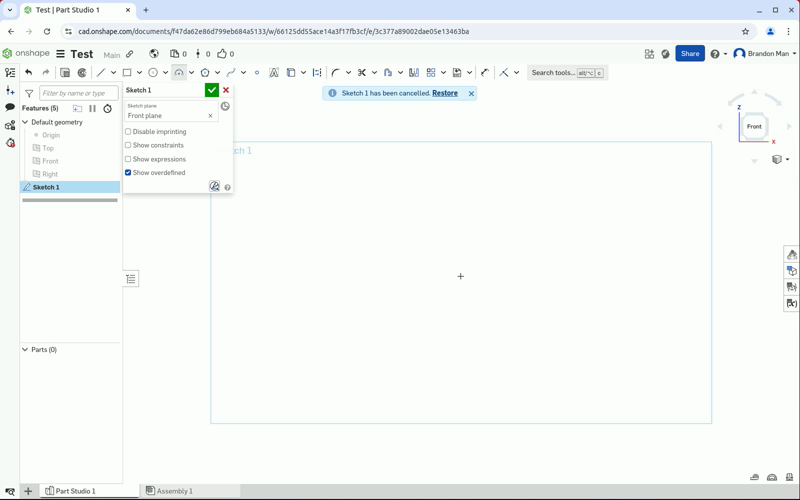
mouse_move(468, 283)
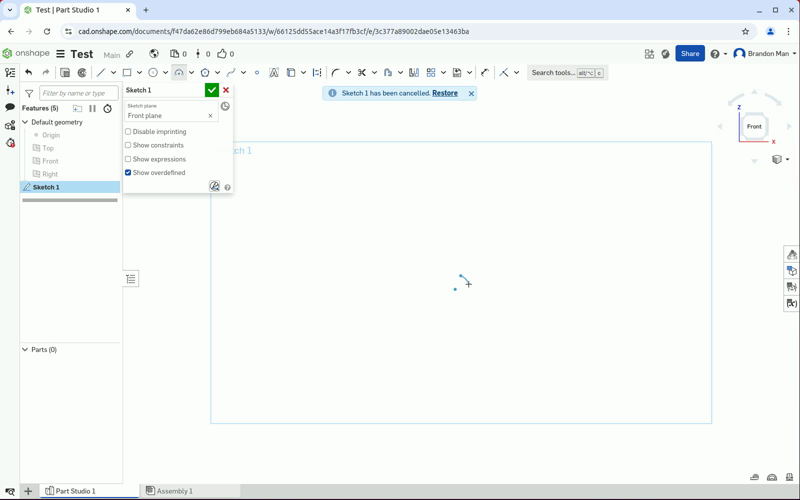
click(468, 283)
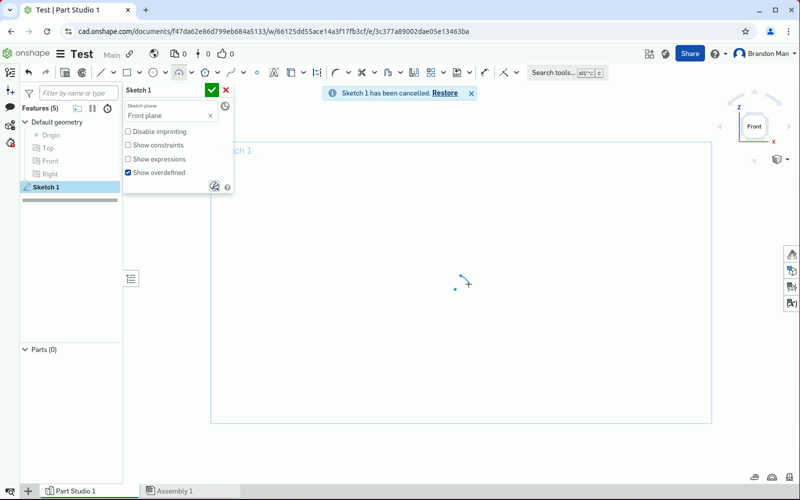
mouse_move(463, 281)
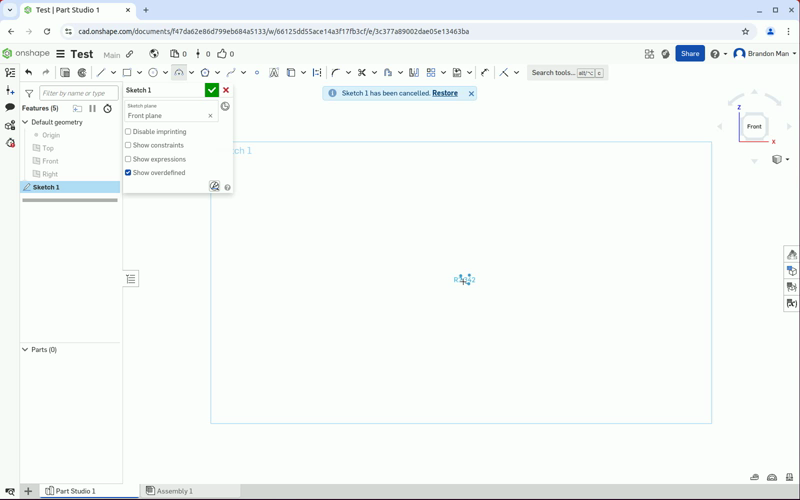
click(463, 281)
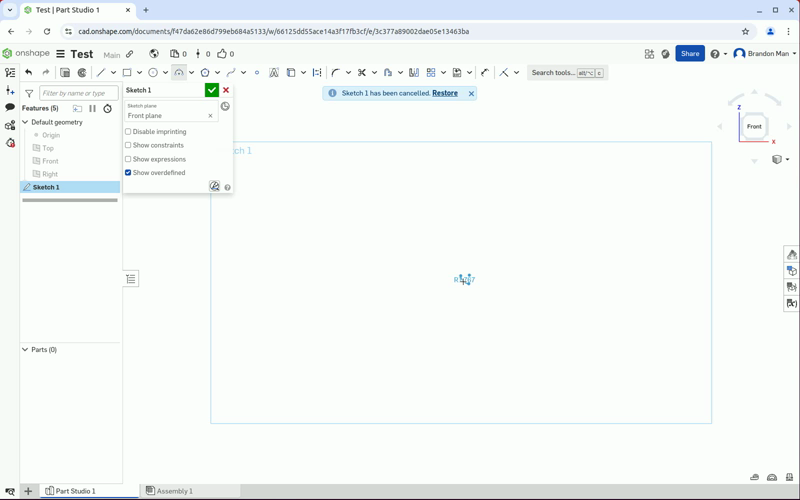
key_up(shift)
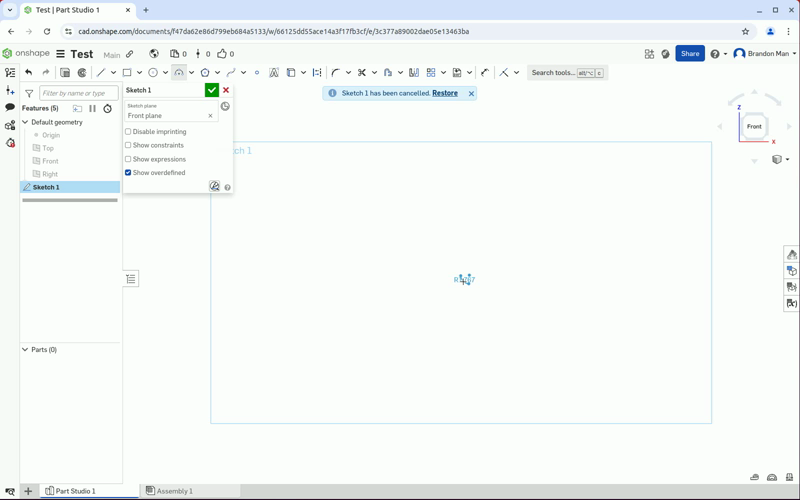
key(esc)
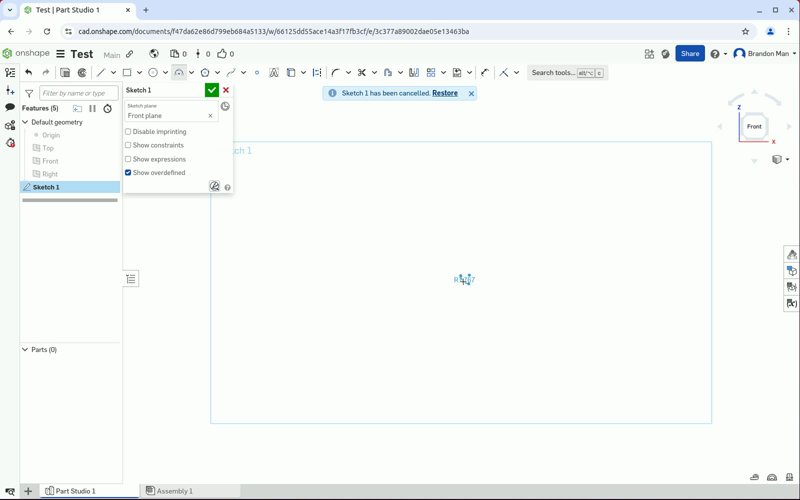
key(l)
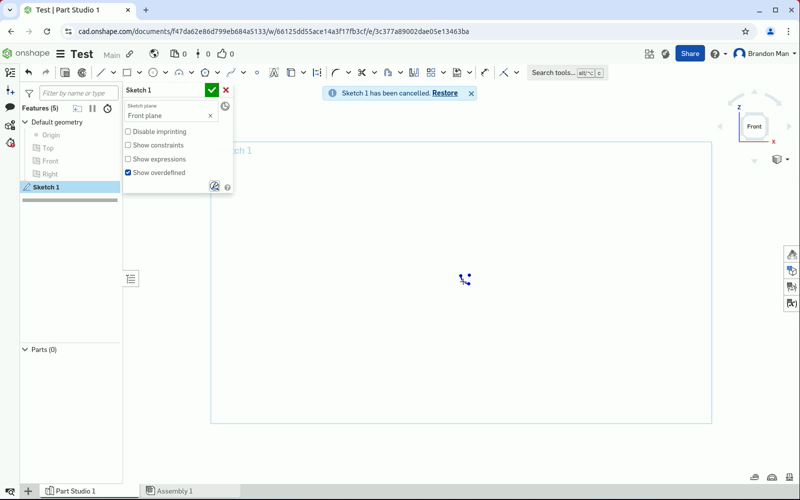
mouse_move(468, 283)
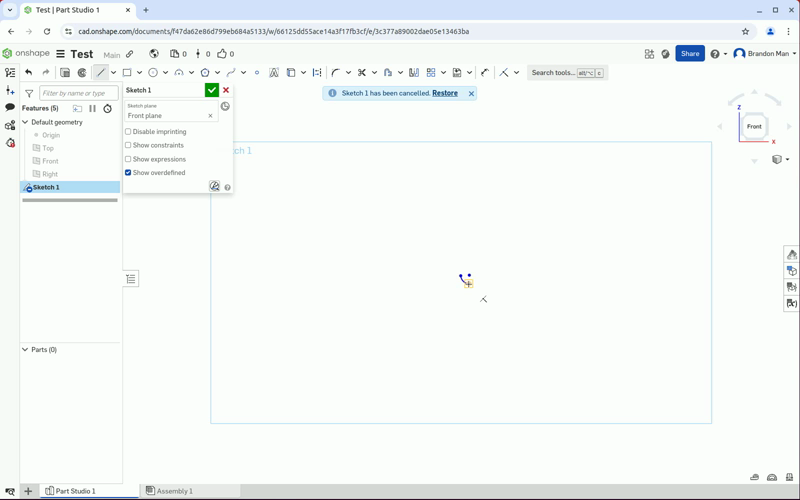
click(468, 283)
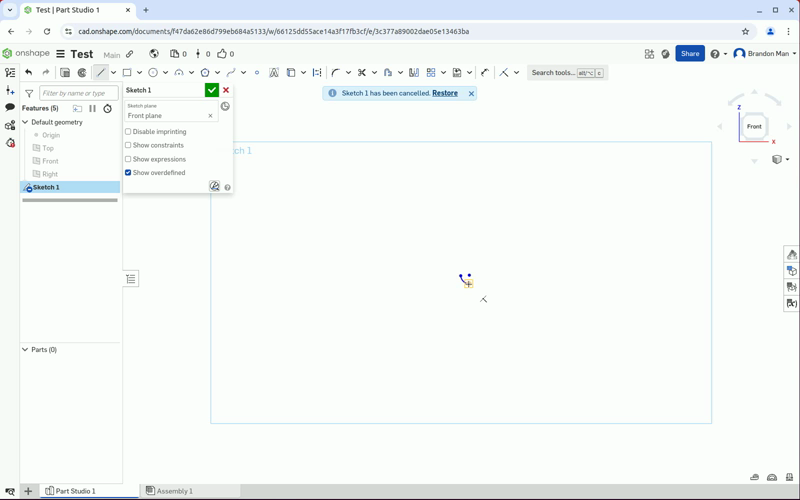
key_down(shift)
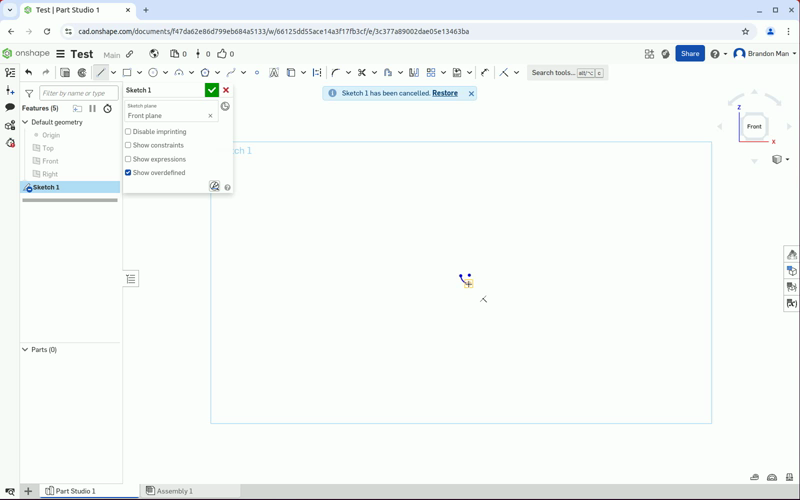
mouse_move(528, 283)
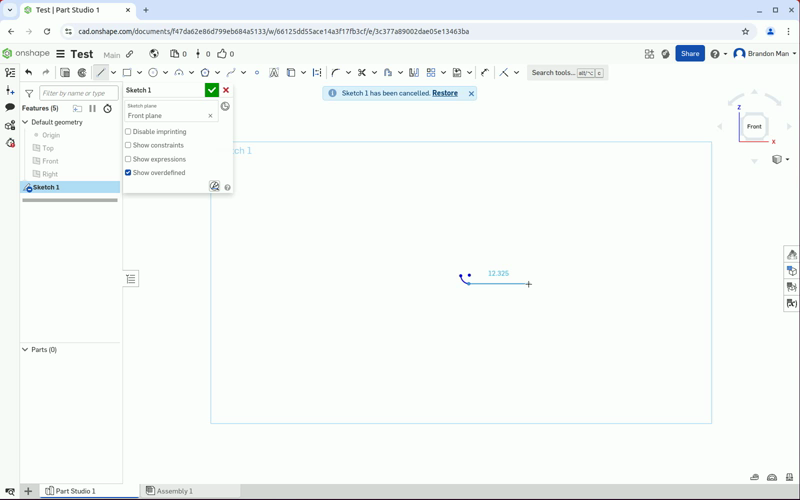
click(528, 283)
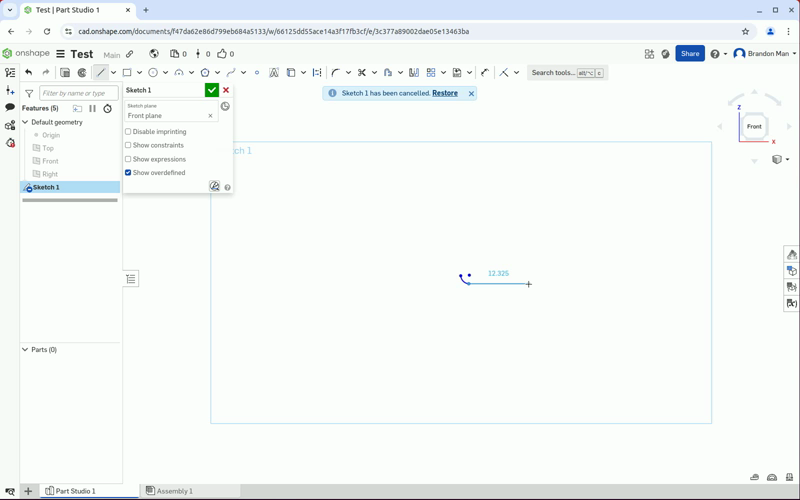
key_up(shift)
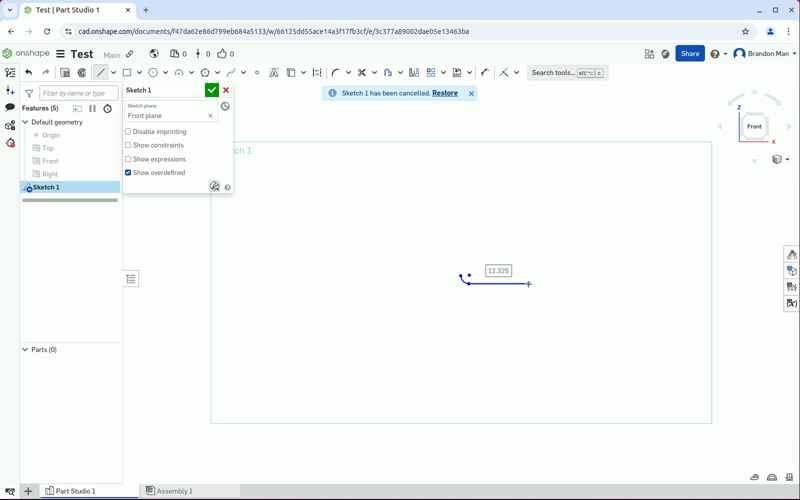
key(esc)
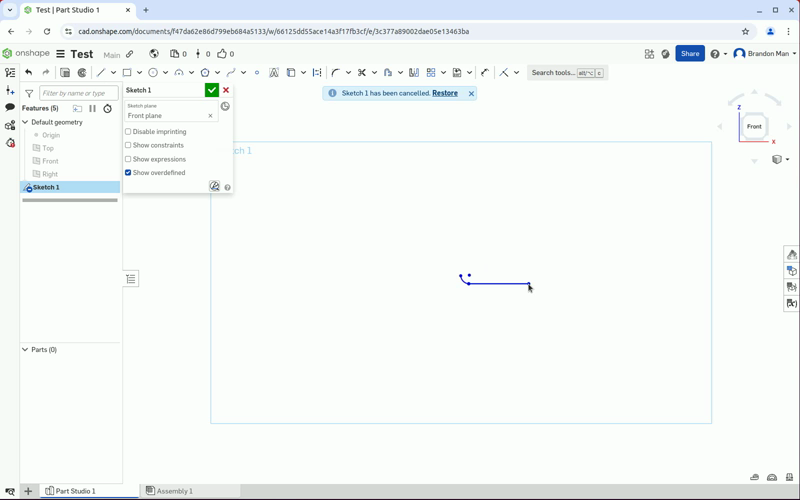
key(a)
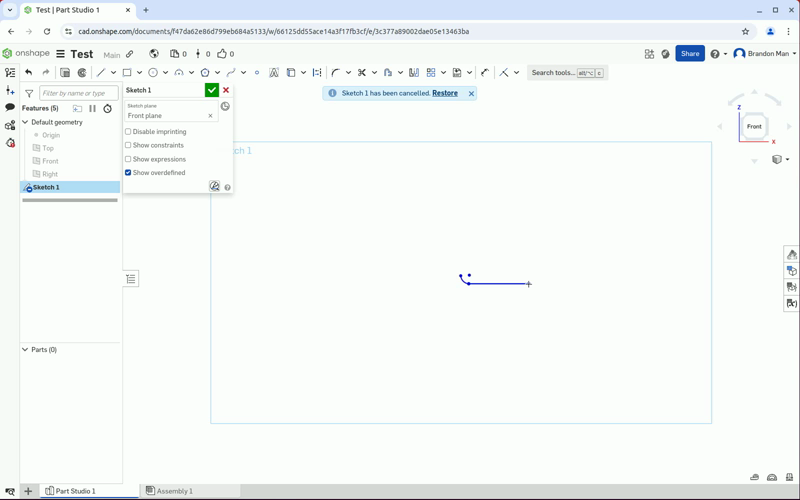
mouse_move(528, 283)
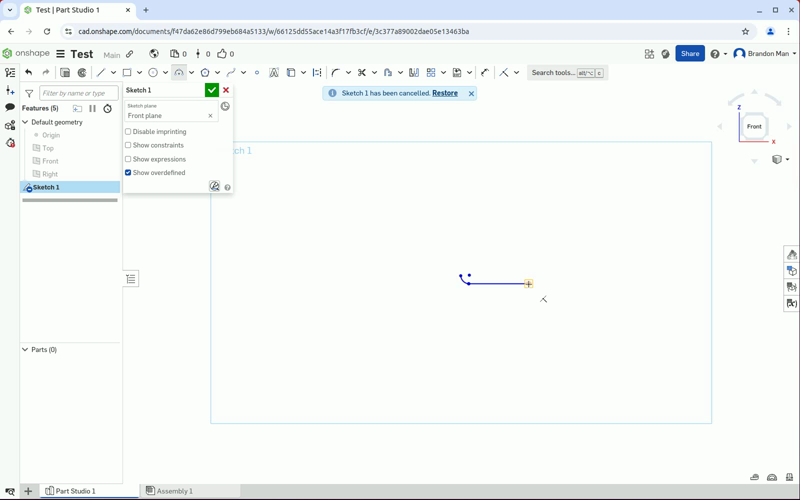
click(528, 283)
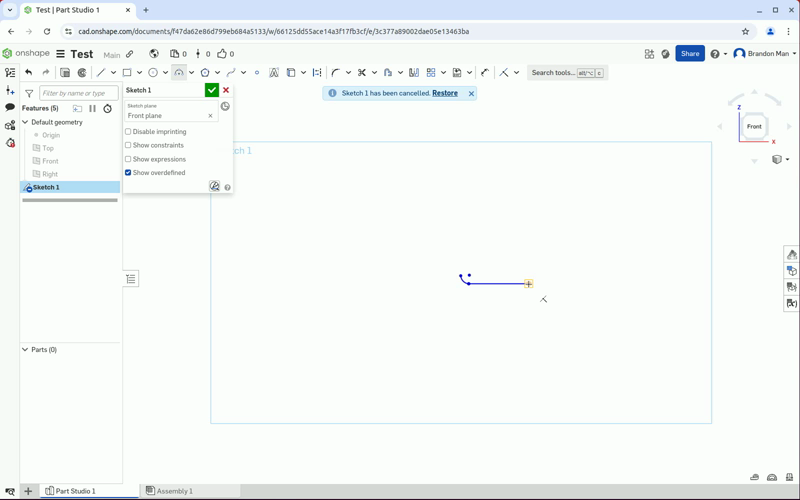
key_down(shift)
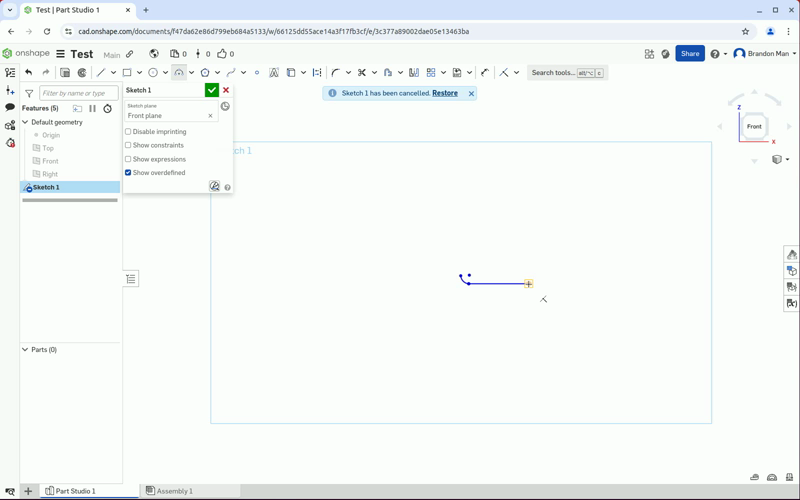
mouse_move(536, 276)
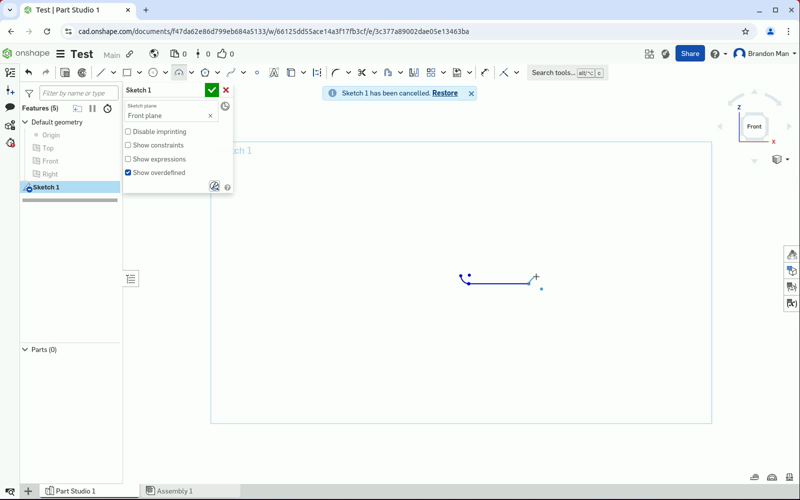
click(536, 276)
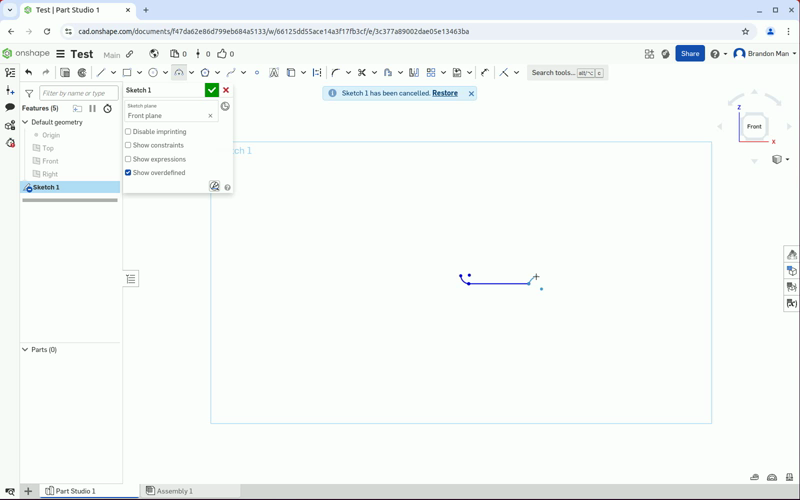
mouse_move(534, 281)
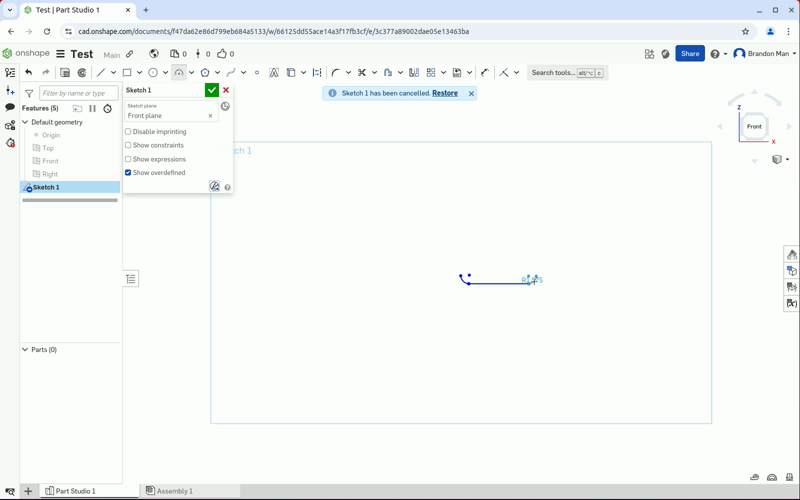
click(534, 281)
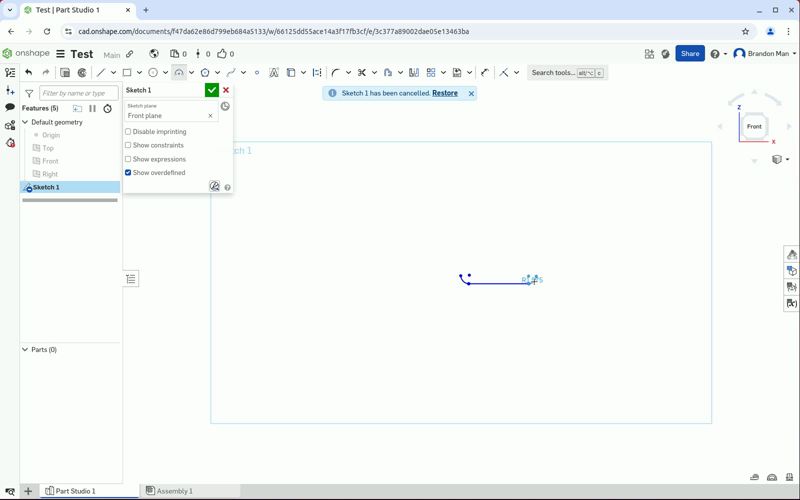
key_up(shift)
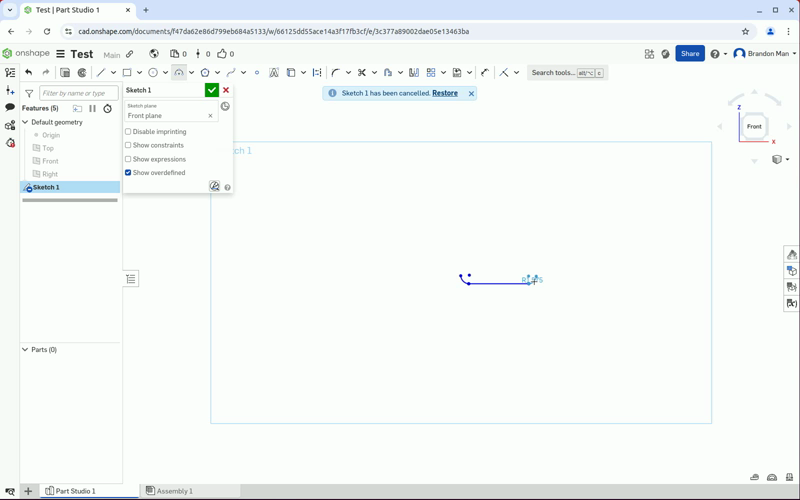
key(esc)
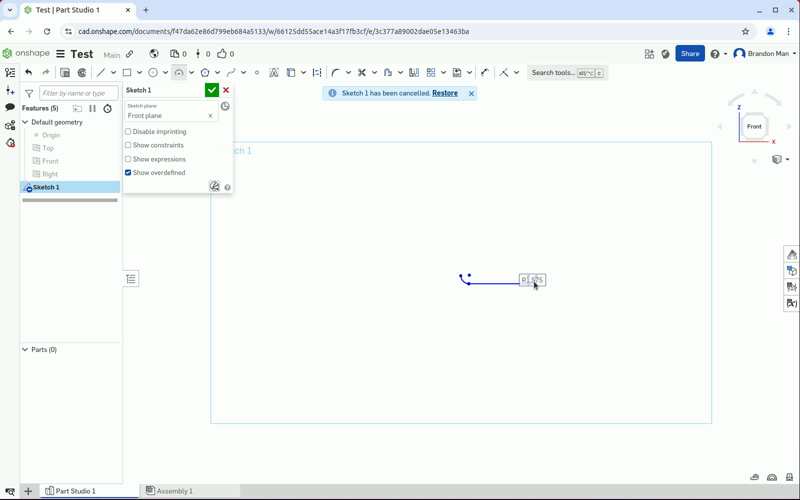
key(l)
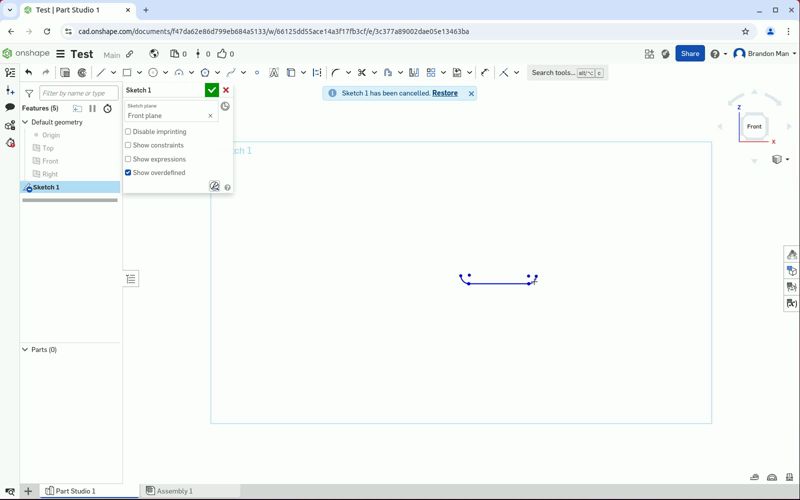
mouse_move(536, 276)
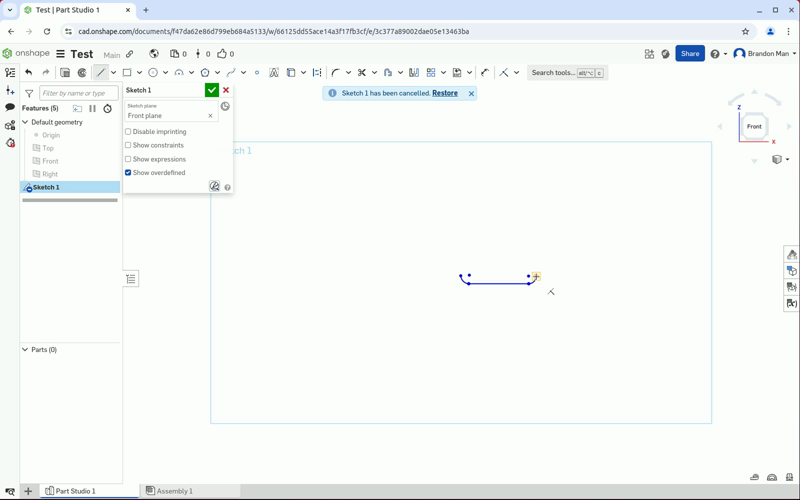
click(536, 276)
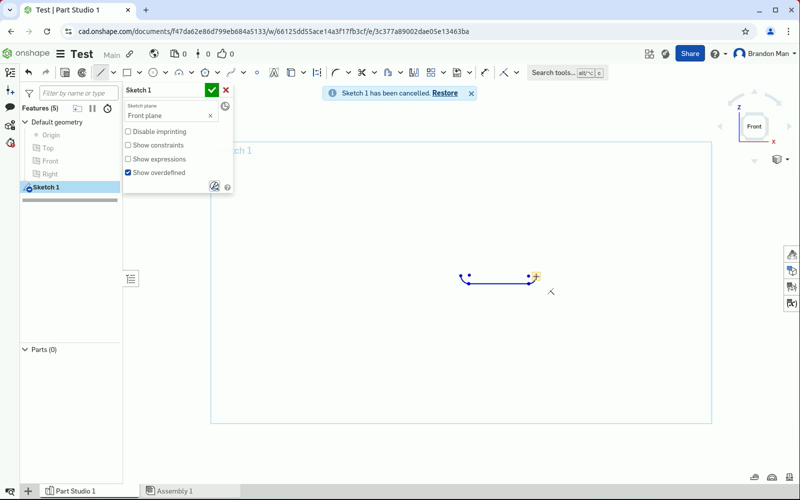
key_down(shift)
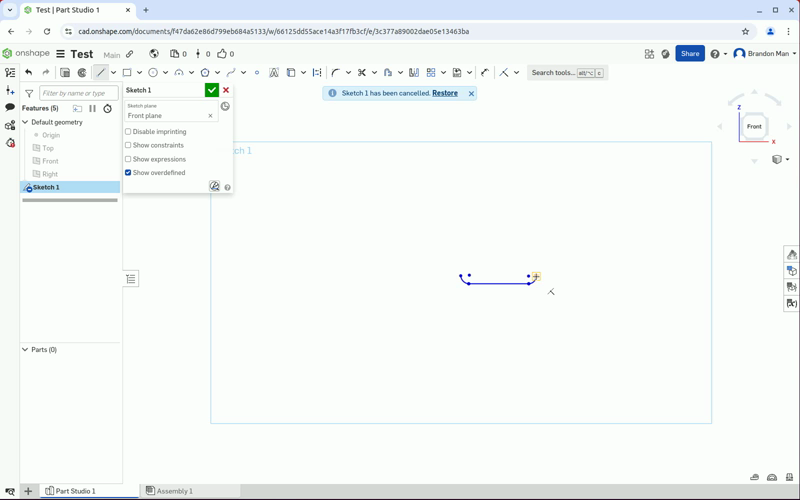
mouse_move(536, 189)
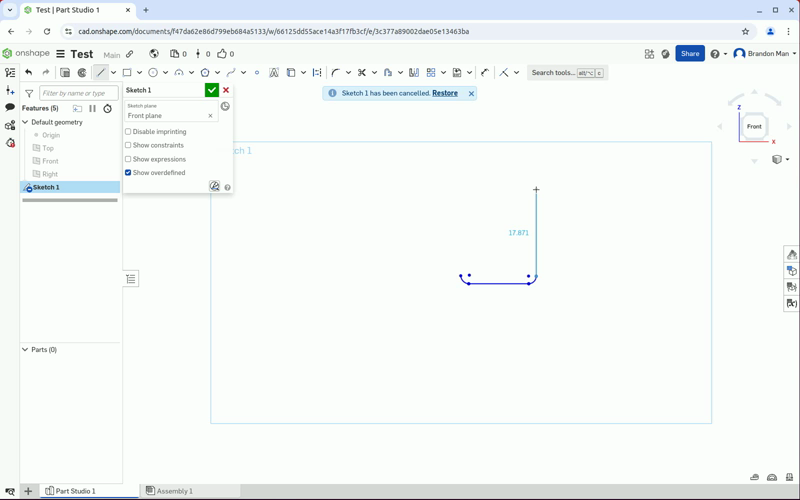
click(536, 189)
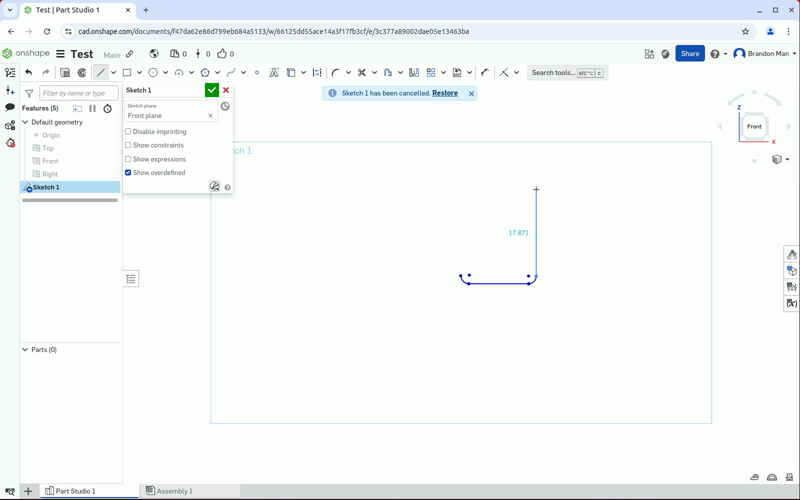
key_up(shift)
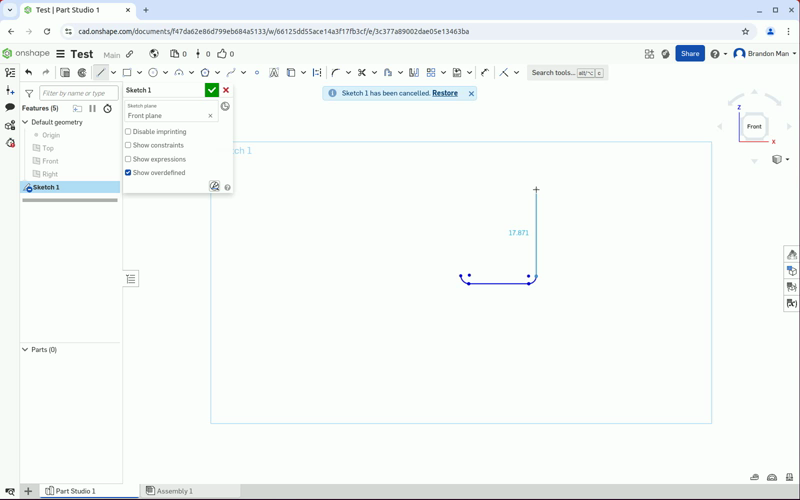
key(esc)
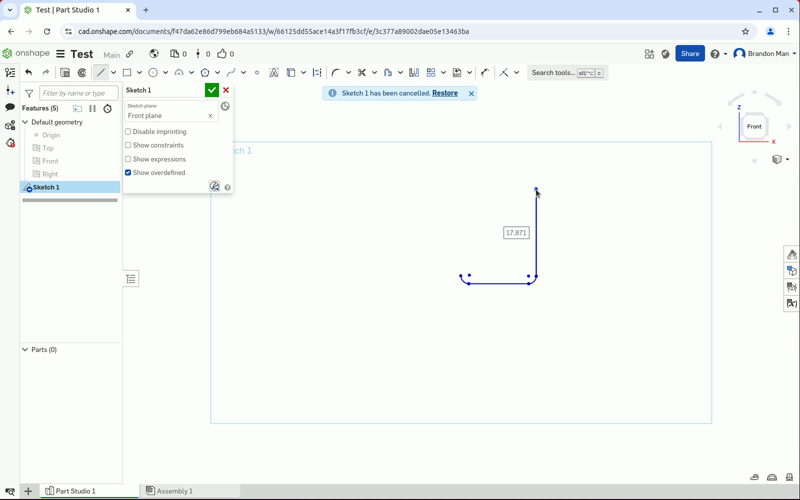
key(a)
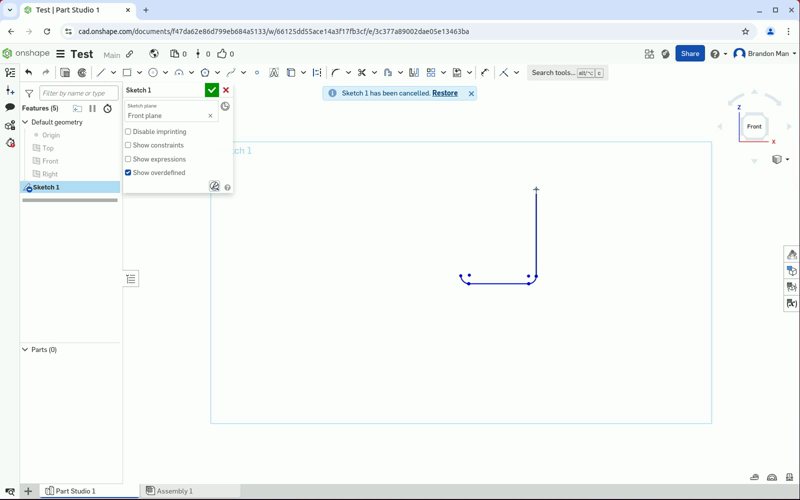
mouse_move(536, 189)
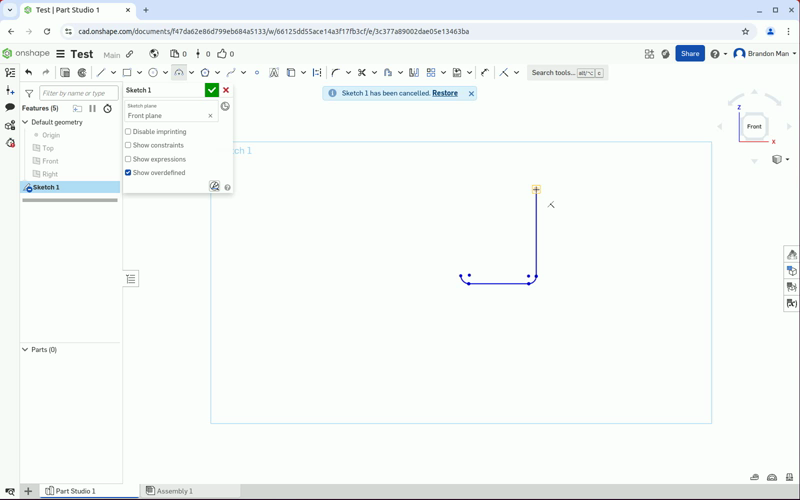
click(536, 189)
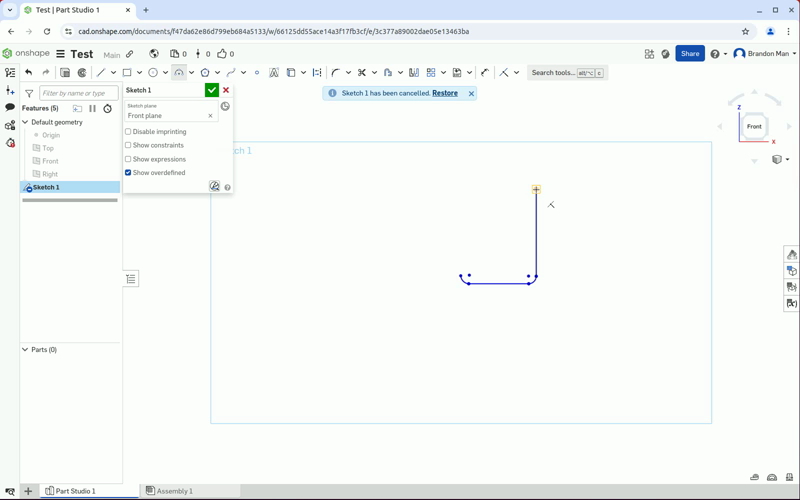
key_down(shift)
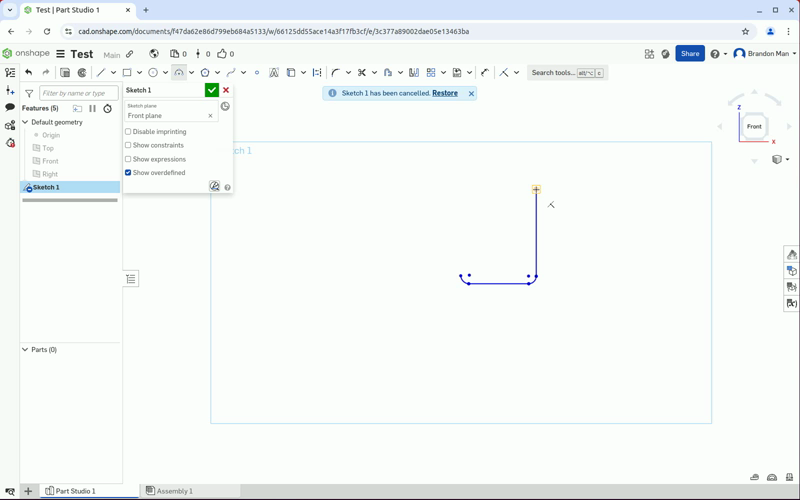
mouse_move(517, 170)
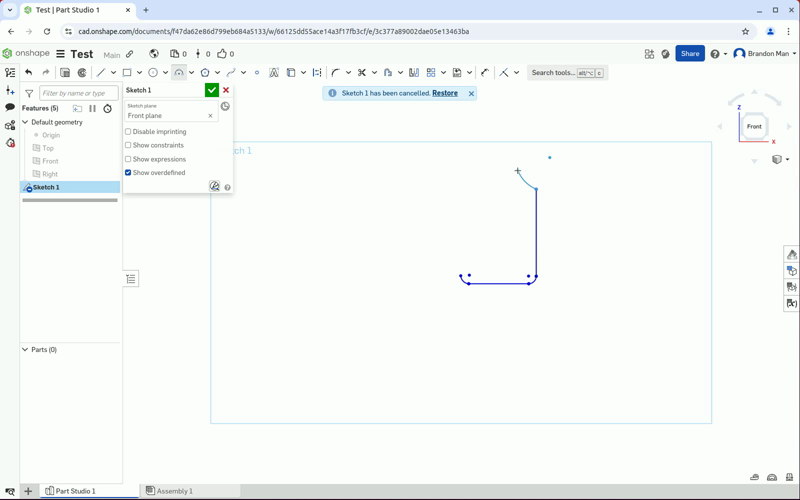
click(517, 170)
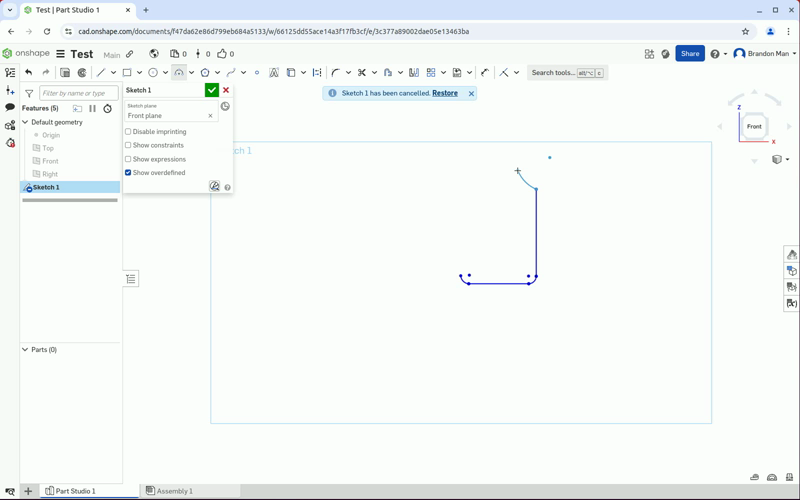
mouse_move(530, 175)
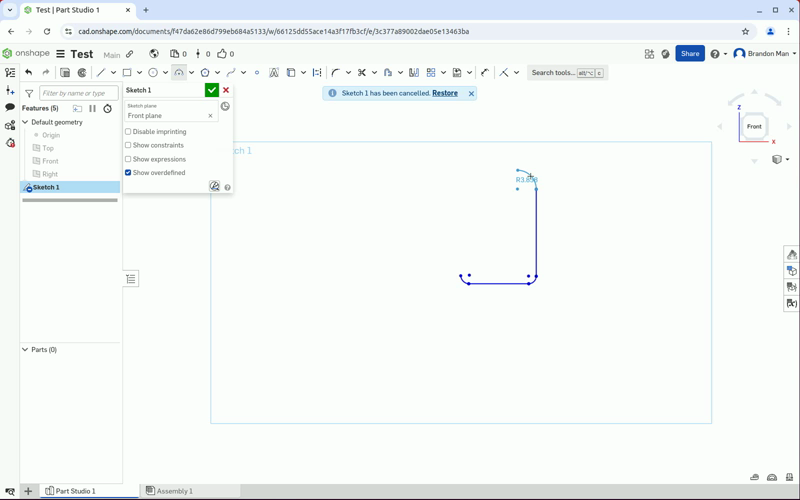
click(530, 175)
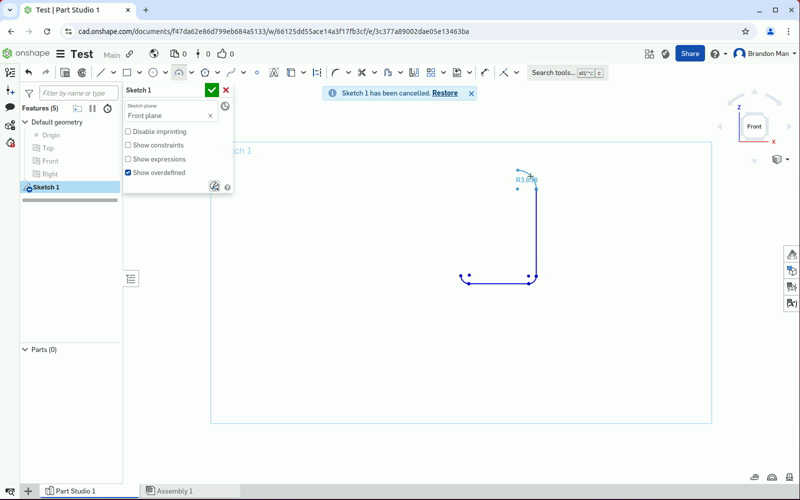
key_up(shift)
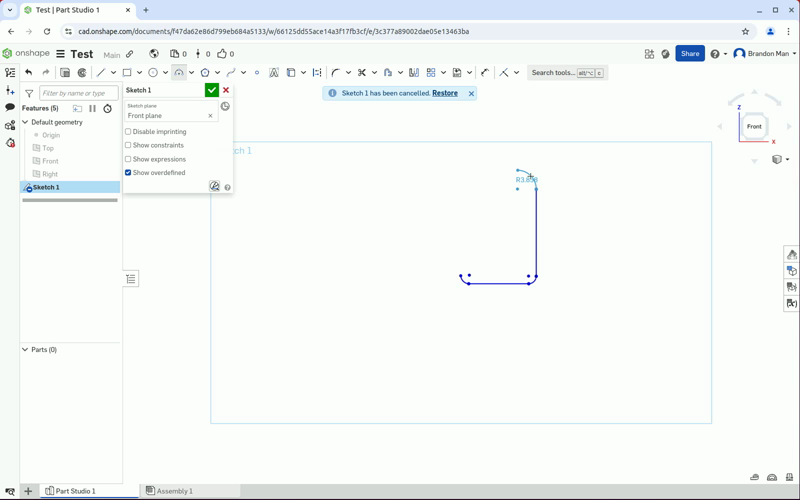
key(esc)
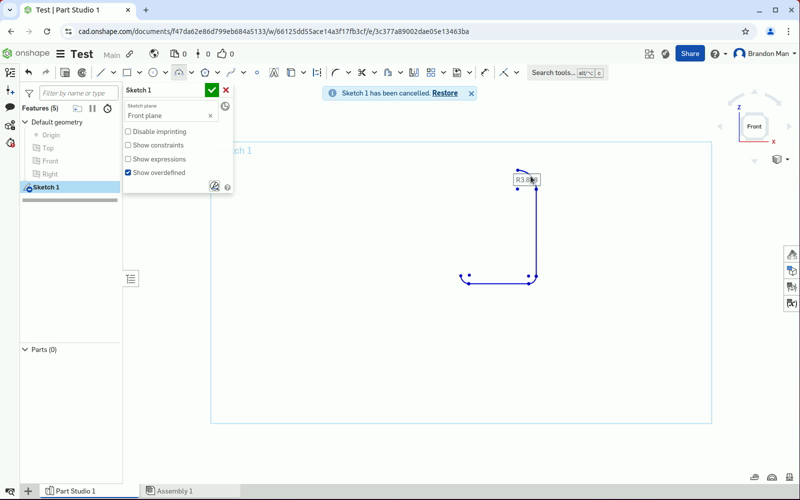
key(l)
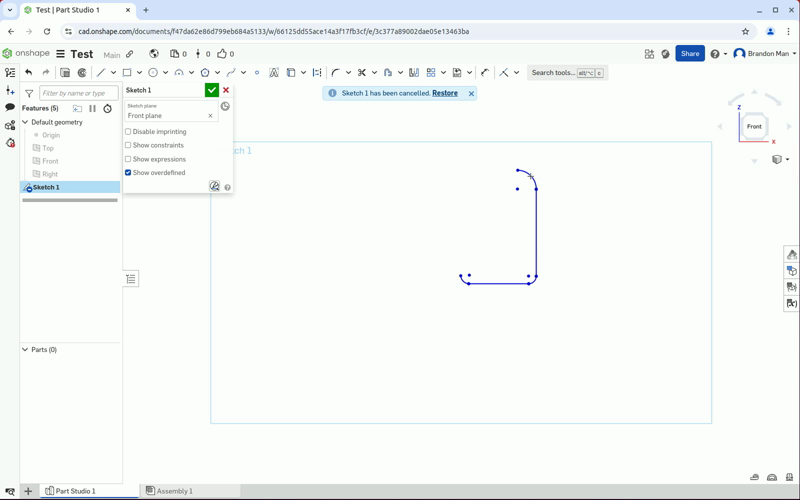
mouse_move(517, 170)
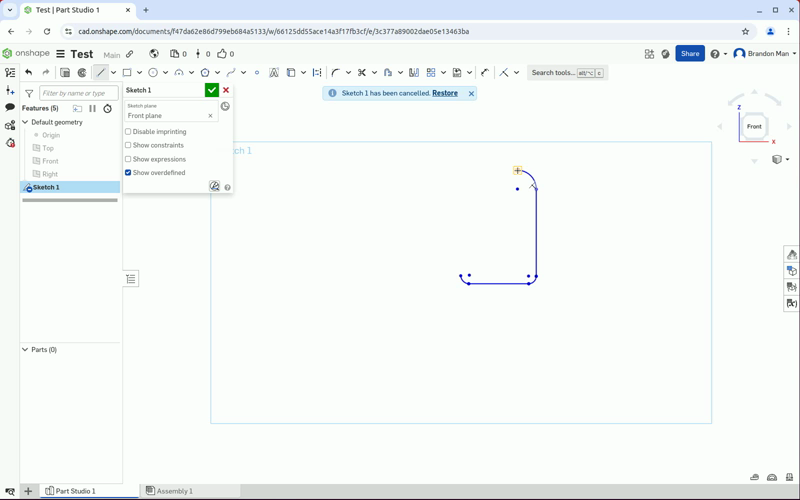
click(517, 170)
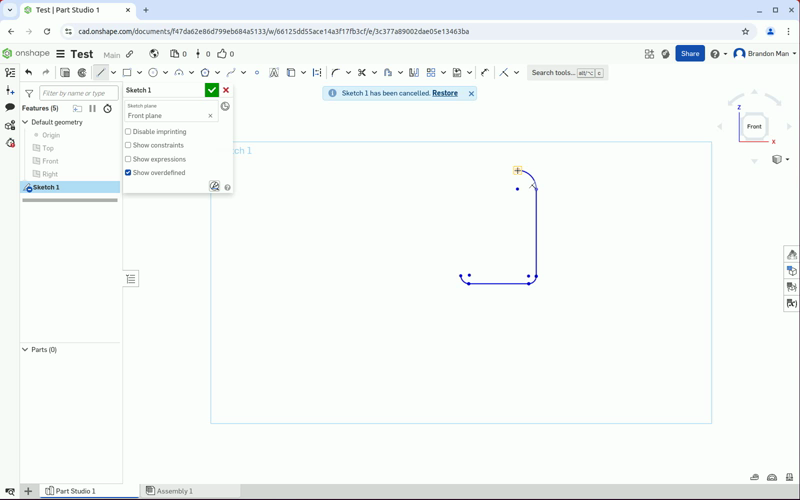
key_down(shift)
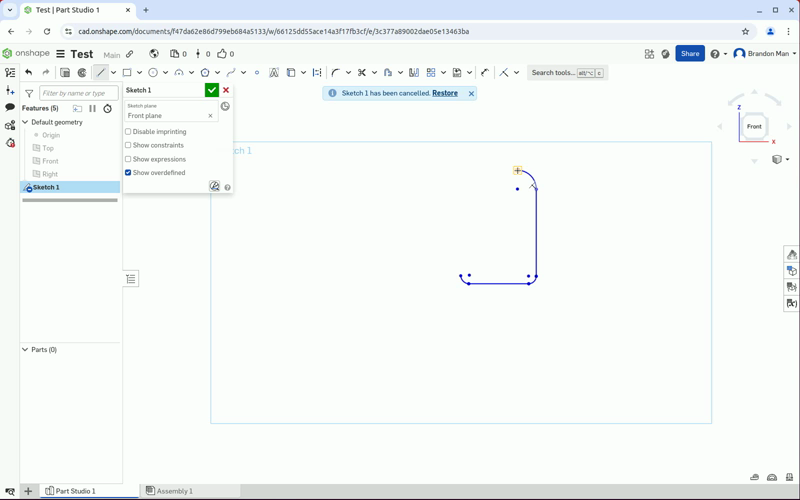
mouse_move(547, 170)
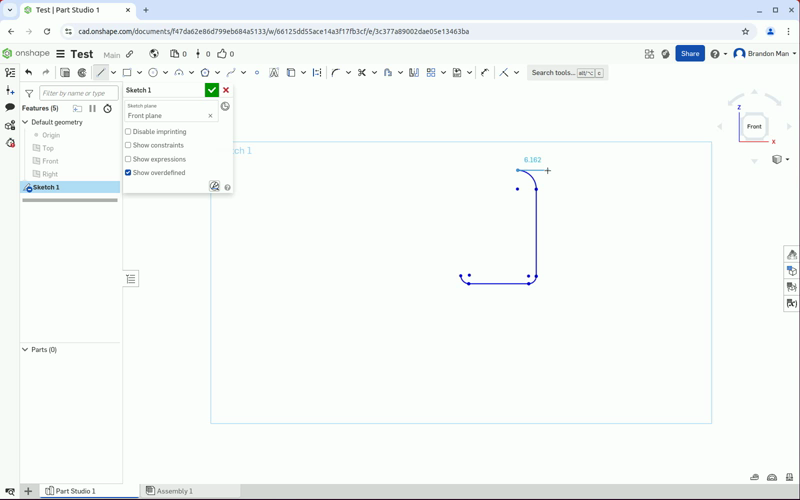
mouse_move(479, 170)
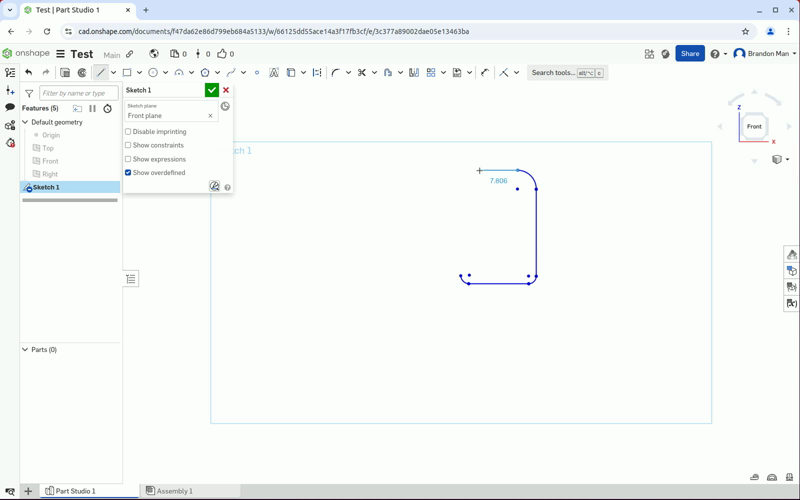
click(479, 170)
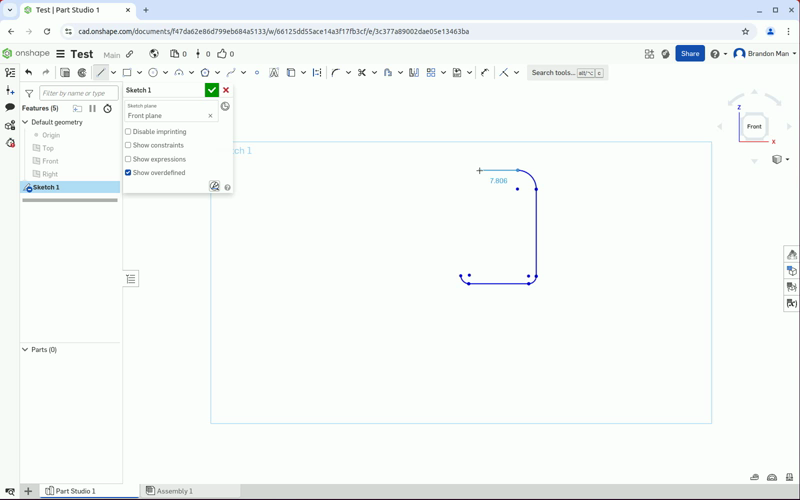
key_up(shift)
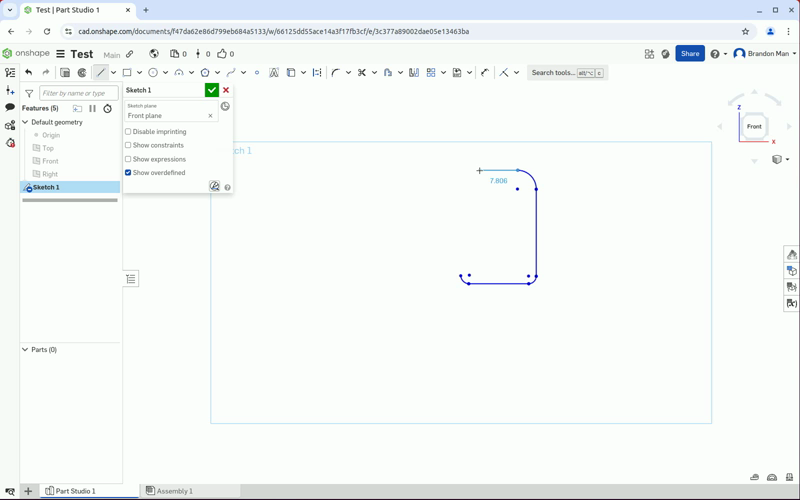
key(esc)
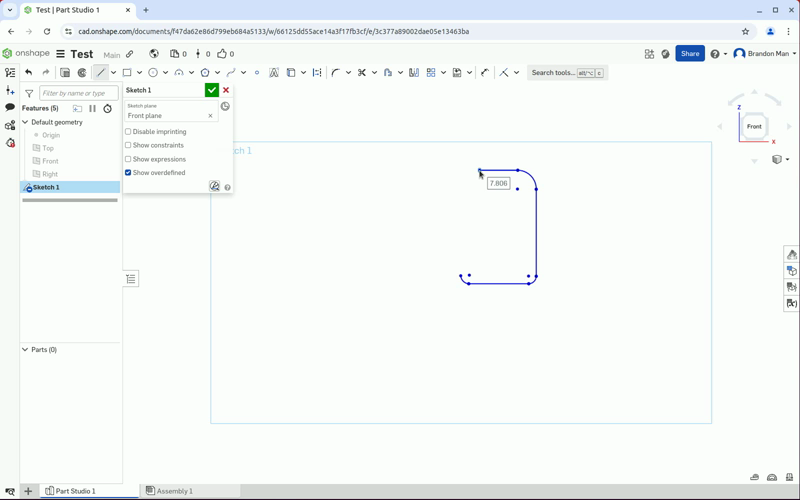
key(a)
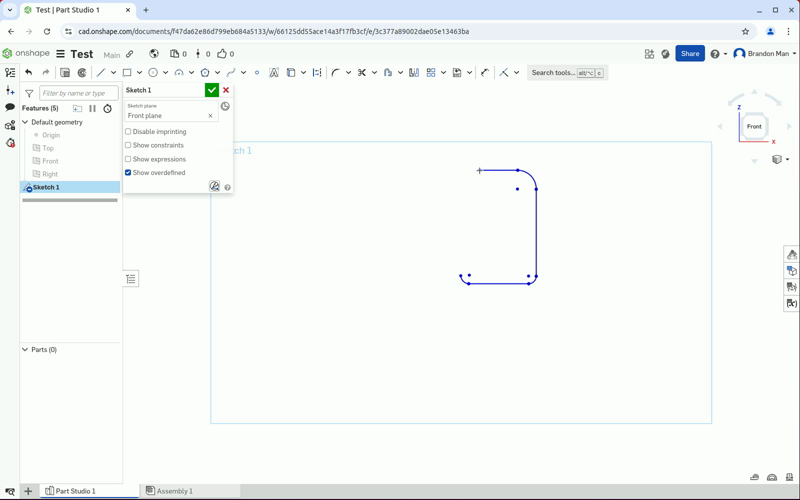
mouse_move(479, 170)
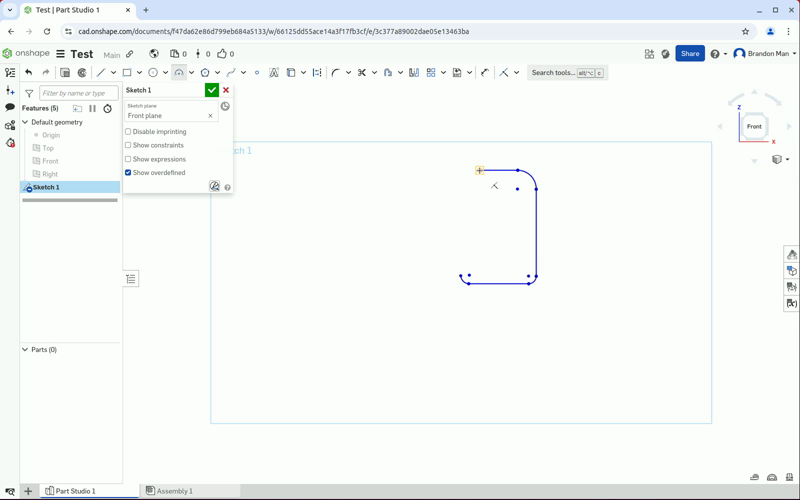
click(479, 170)
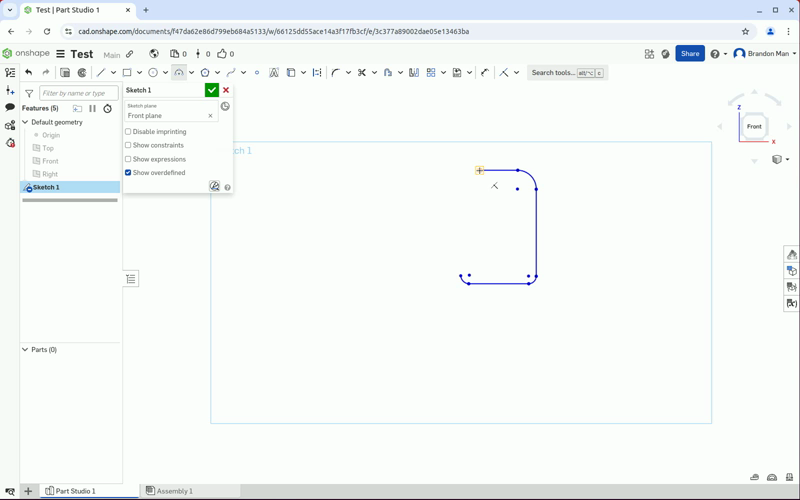
key_down(shift)
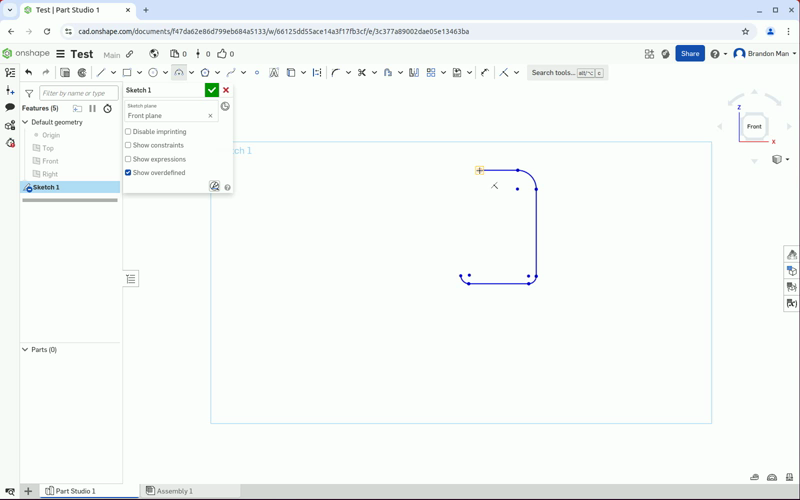
mouse_move(460, 189)
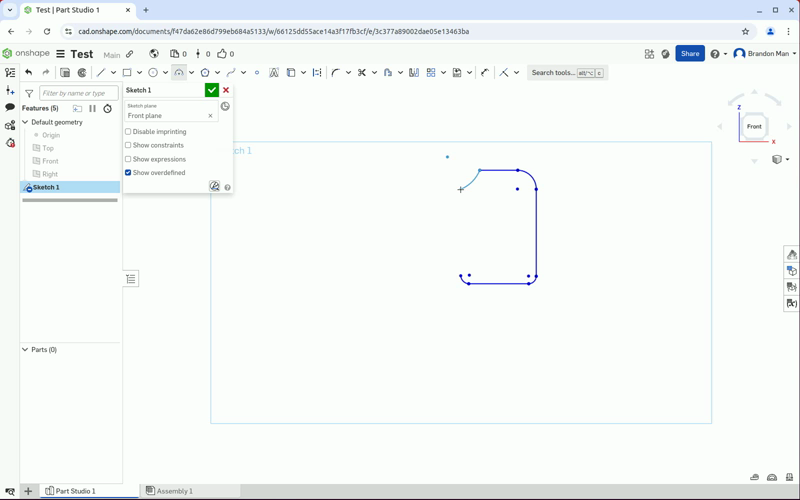
click(460, 189)
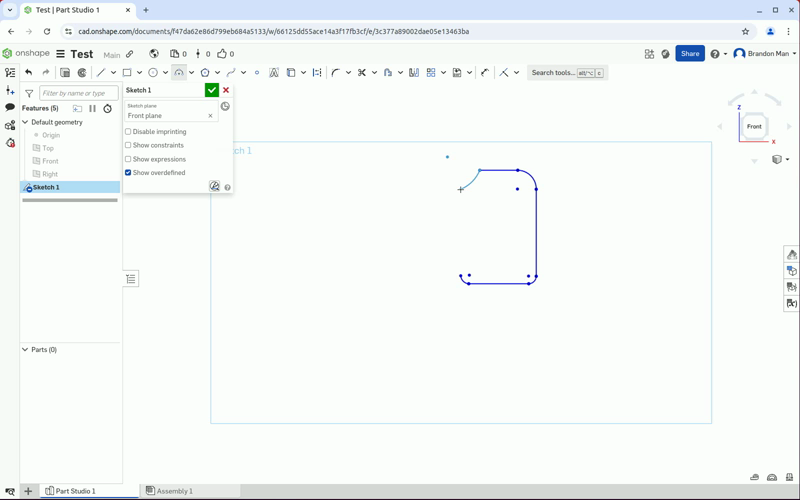
mouse_move(466, 175)
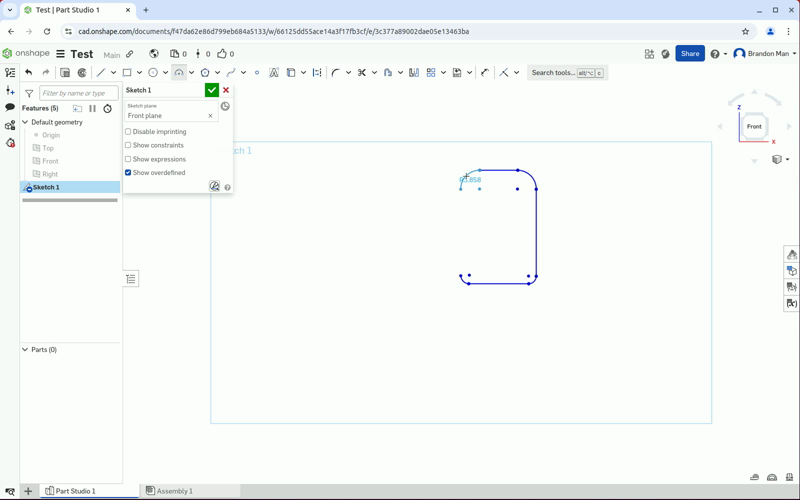
click(466, 175)
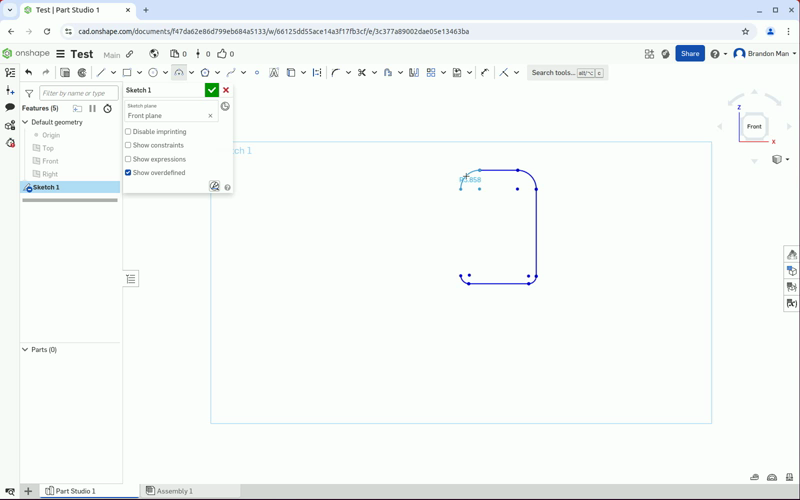
key_up(shift)
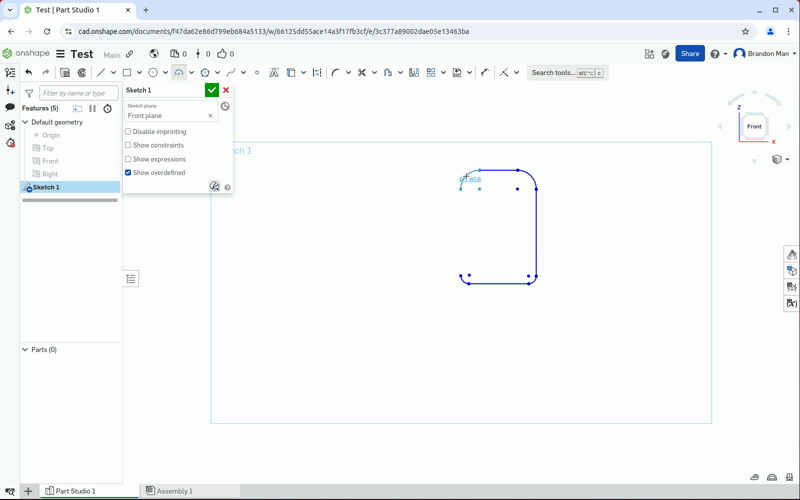
key(esc)
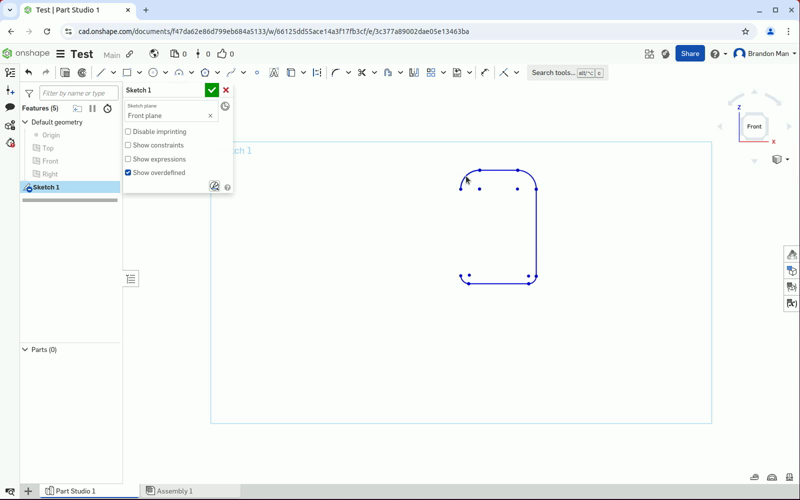
key(l)
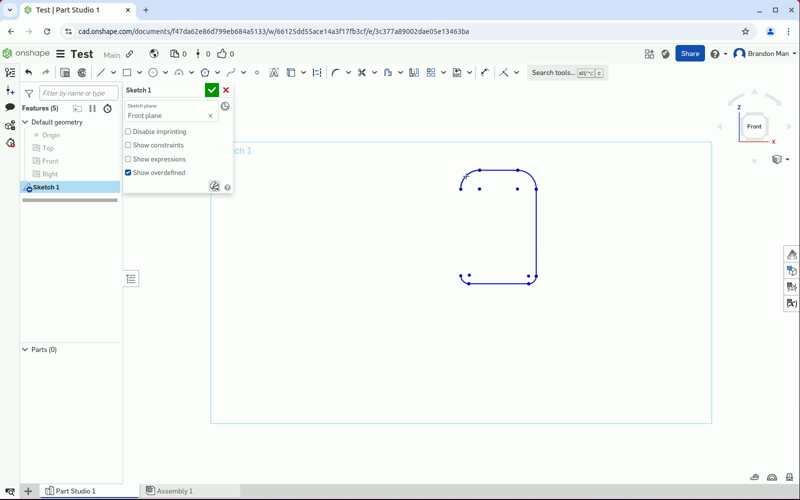
mouse_move(460, 189)
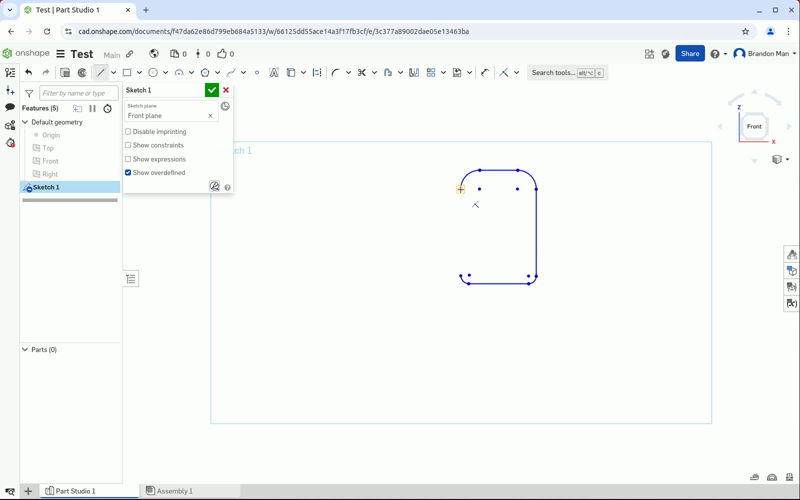
click(460, 189)
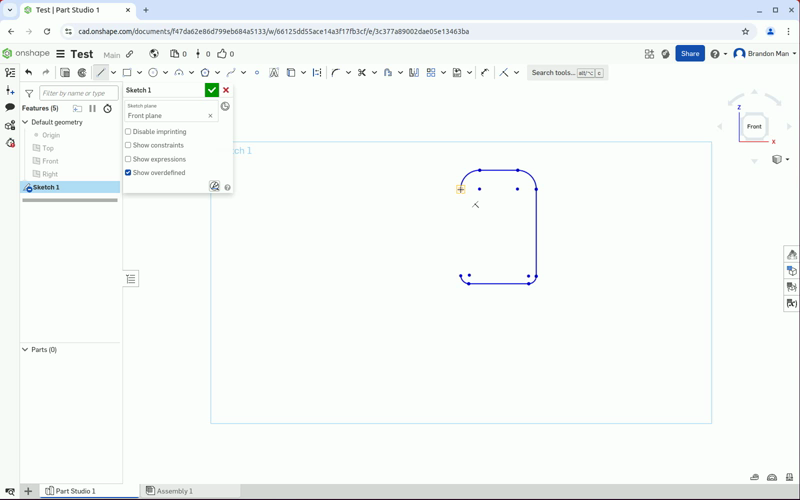
key_down(shift)
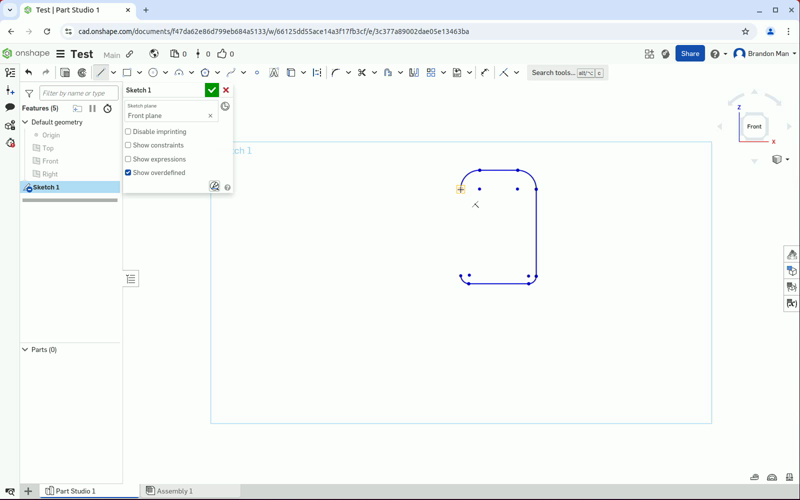
mouse_move(460, 275)
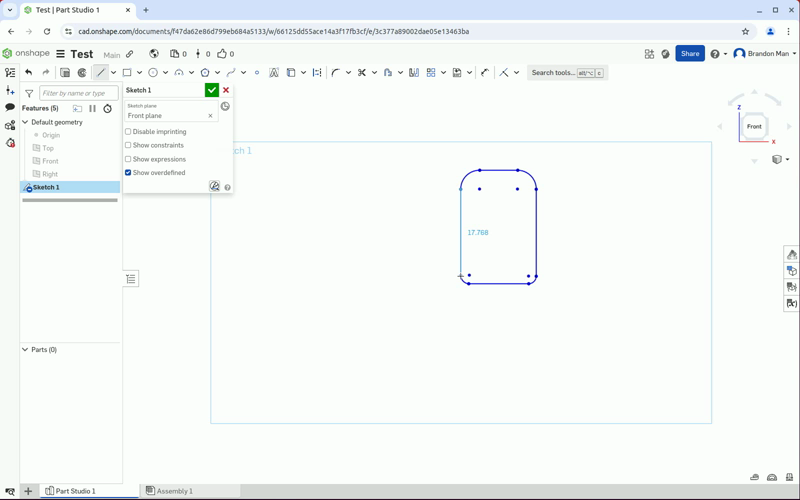
key_up(shift)
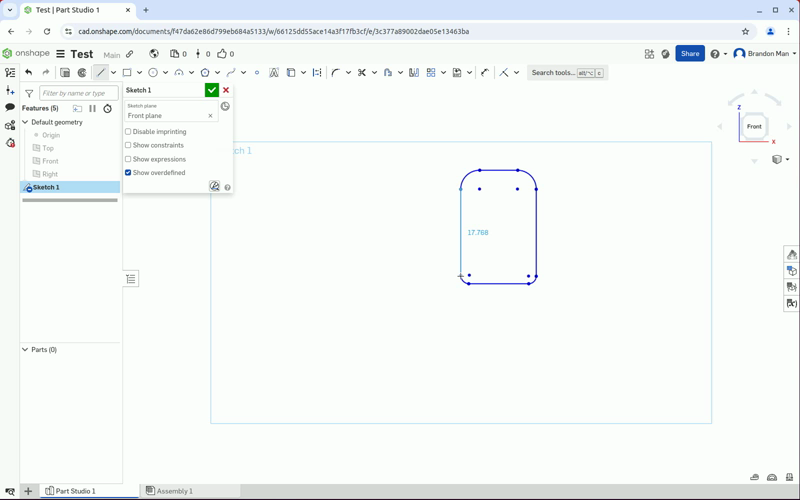
click(460, 275)
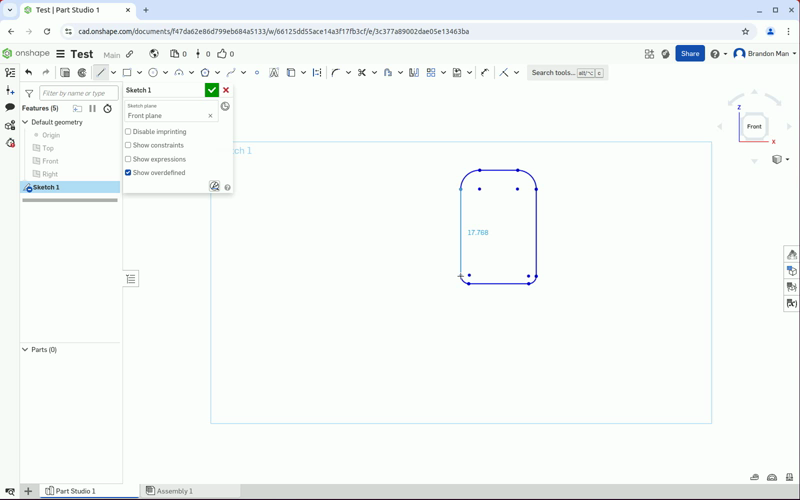
key(esc)
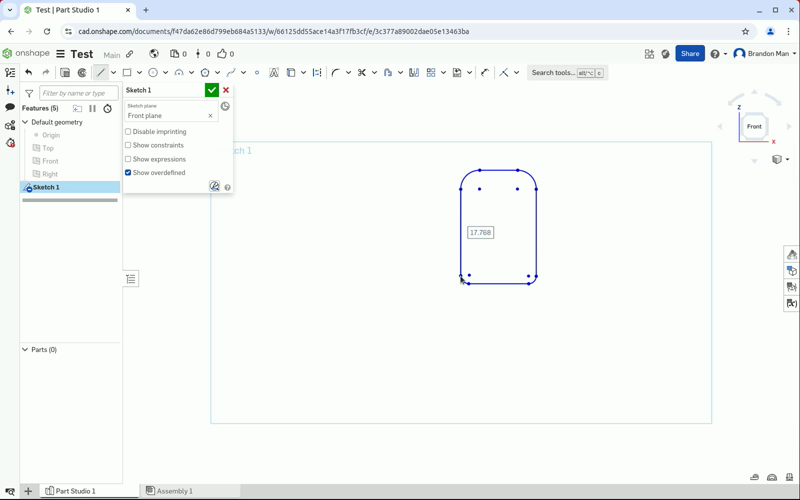
mouse_move(522, 275)
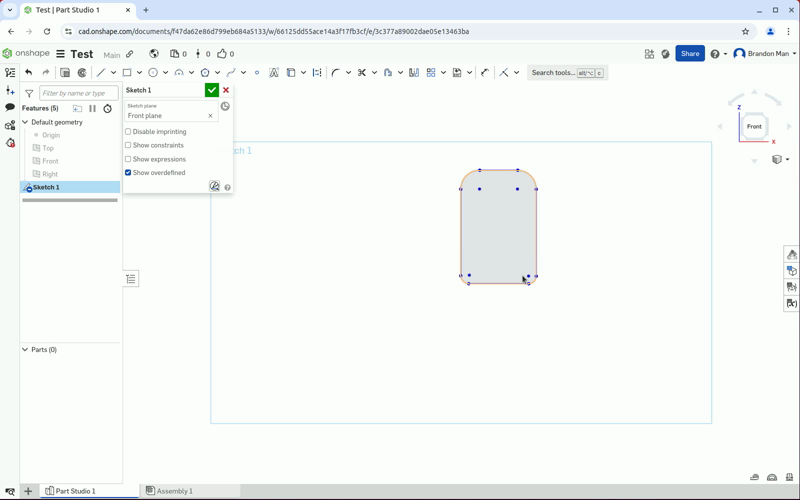
click(522, 275)
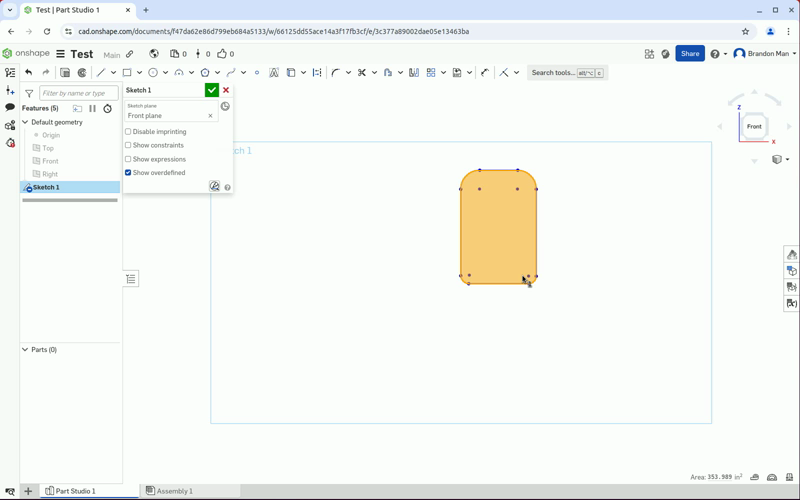
mouse_move(73, 352)
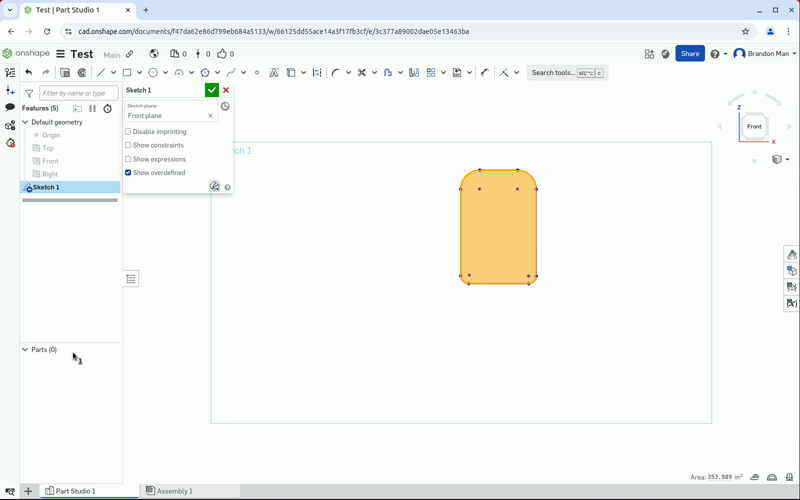
key(shift+y)
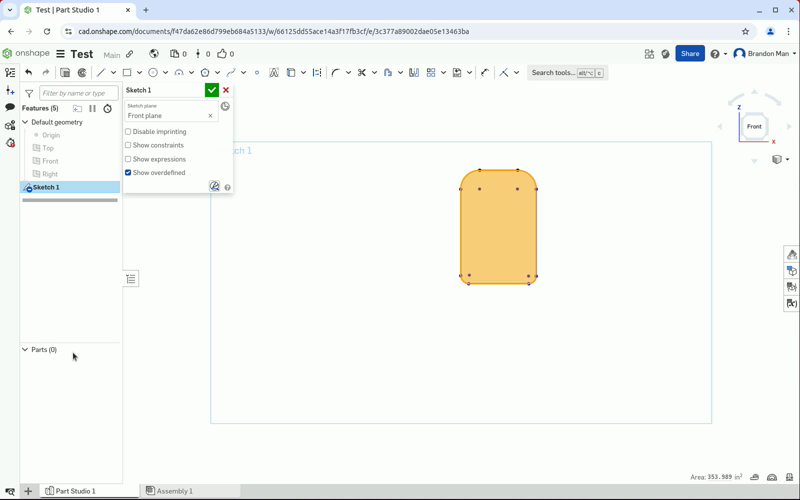
key(shift+e)
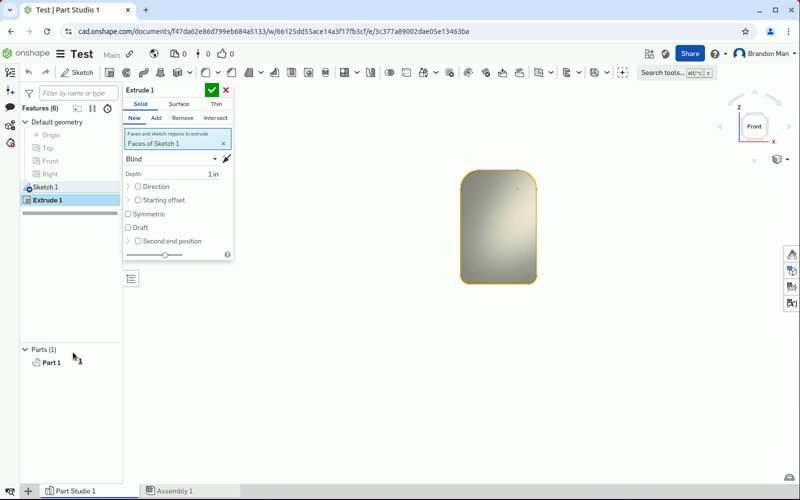
mouse_move(143, 106)
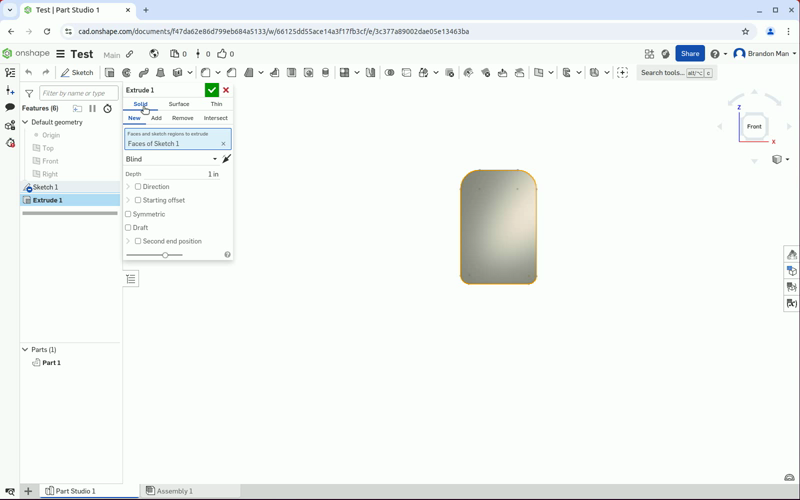
click(143, 106)
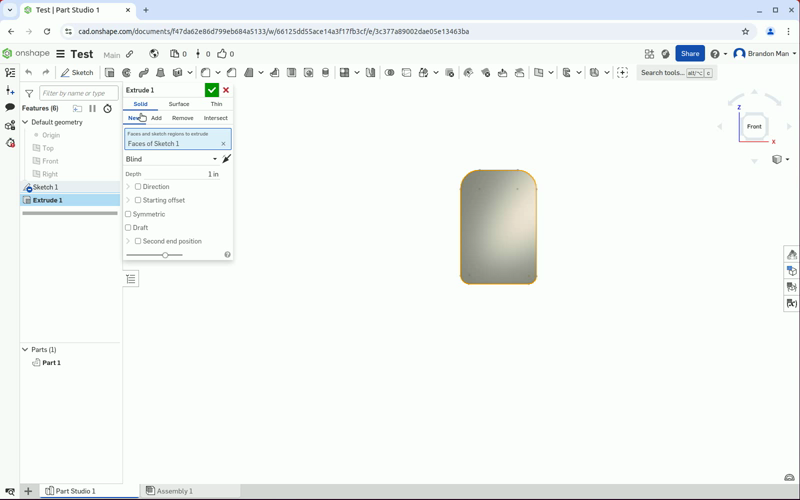
mouse_move(137, 120)
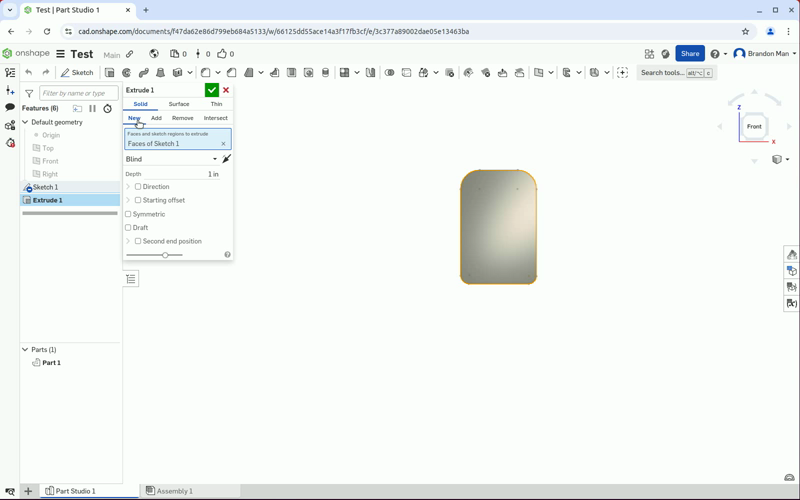
click(137, 120)
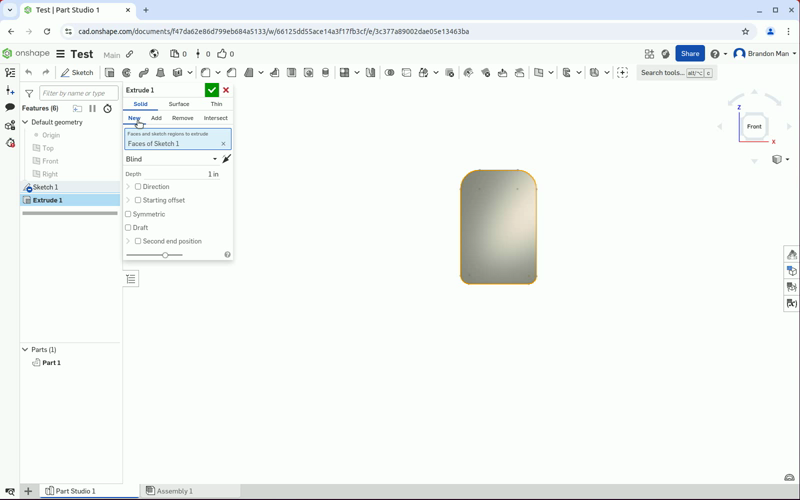
key(tab, 4)
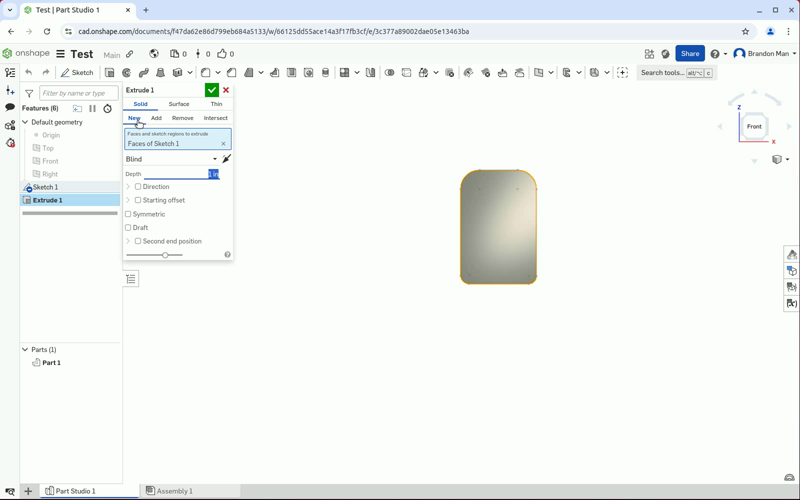
text(-15.405)
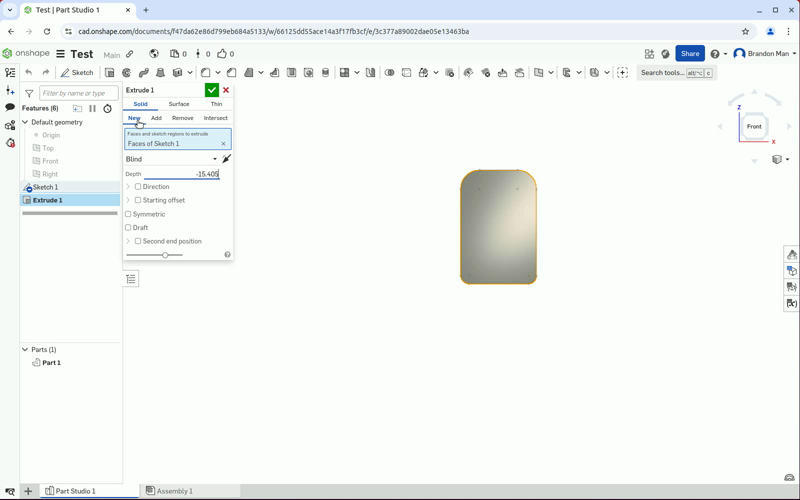
key(enter)
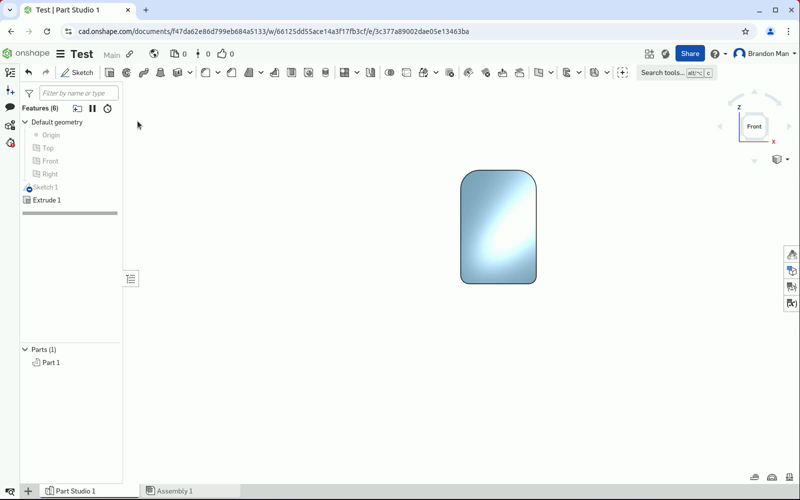
key(shift+h)
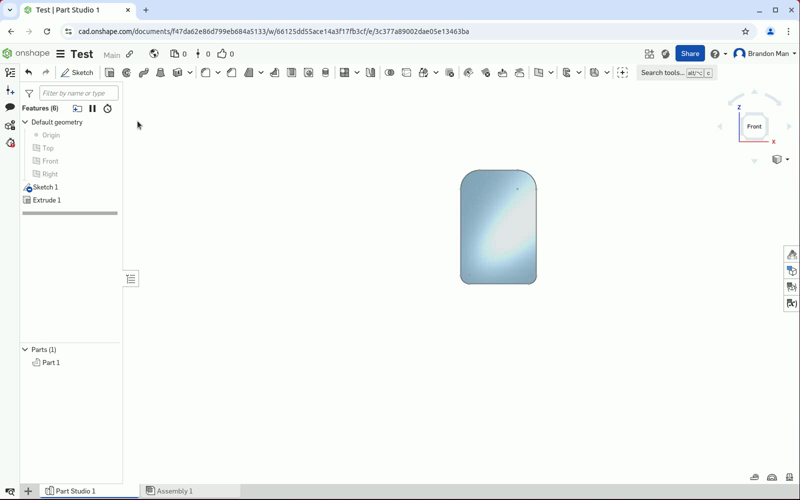
key(shift+h)
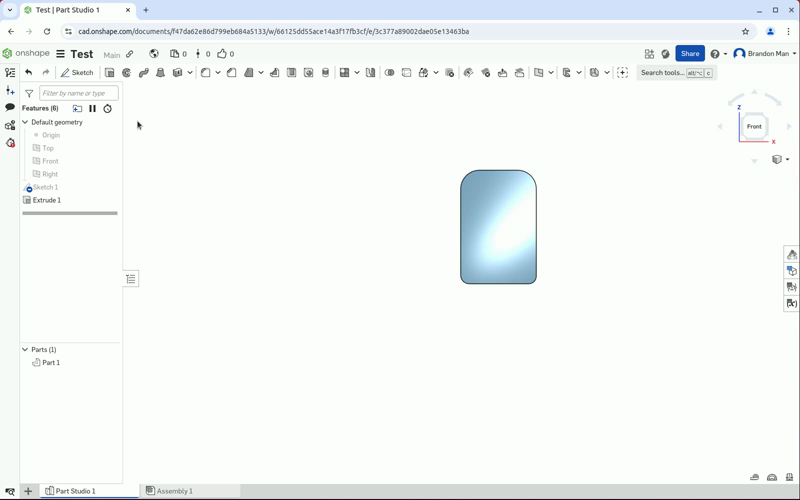
mouse_move(73, 189)
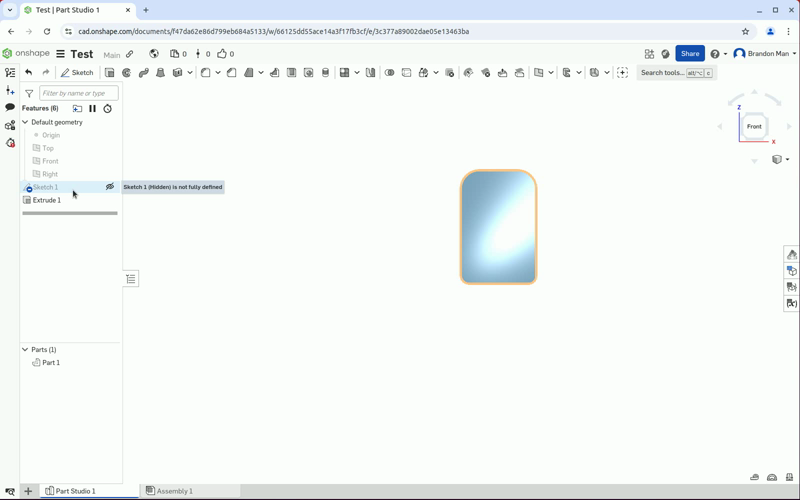
click(73, 189)
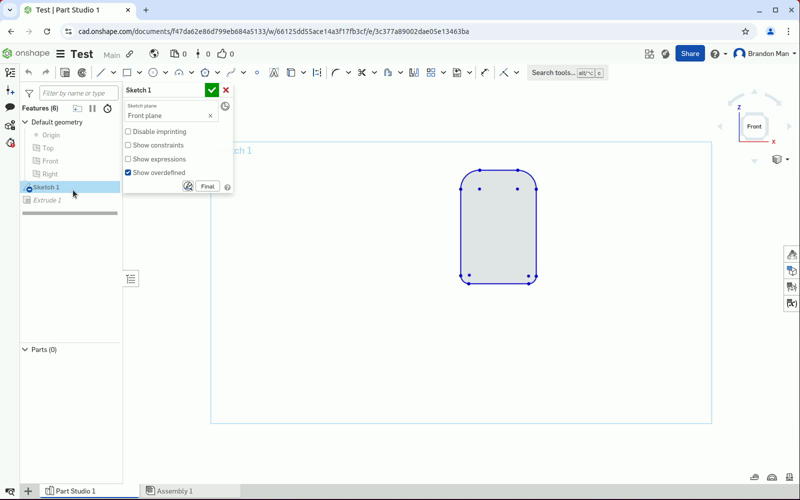
mouse_move(229, 92)
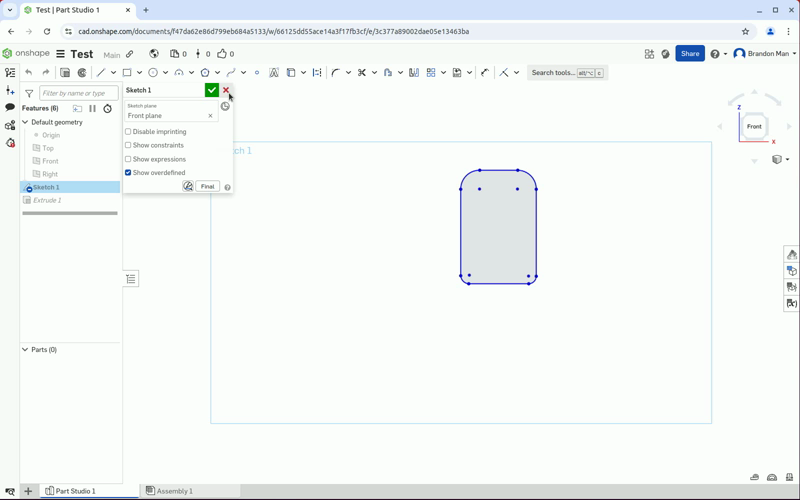
click(229, 92)
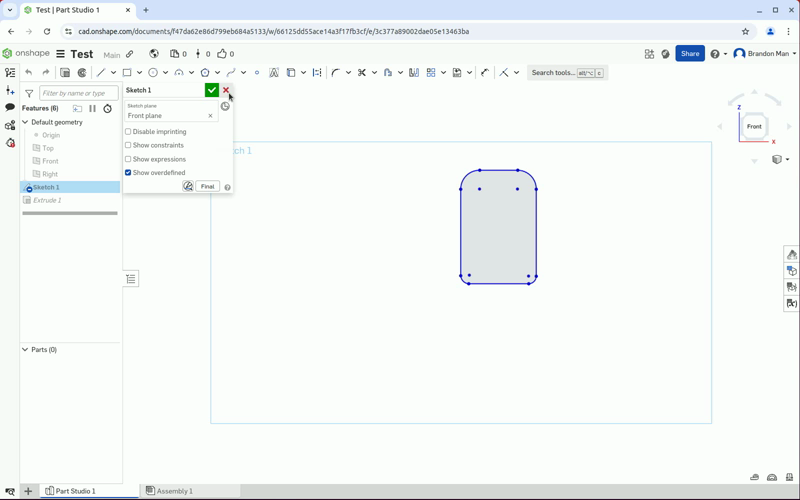
key(shift+s)
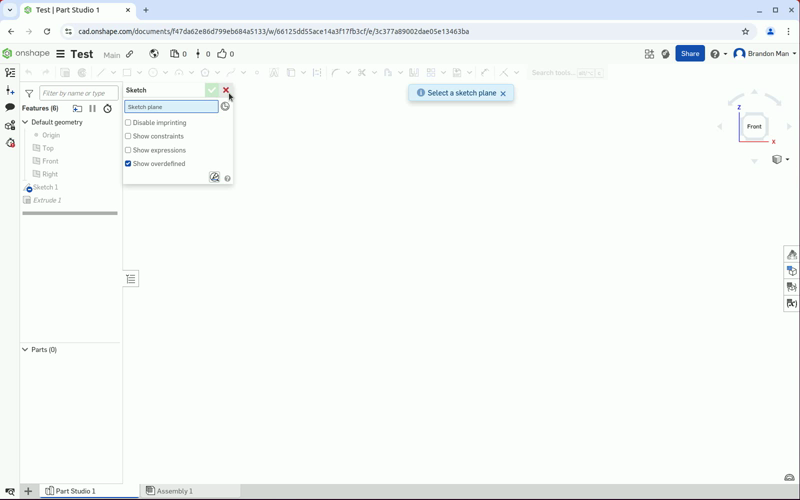
mouse_move(73, 163)
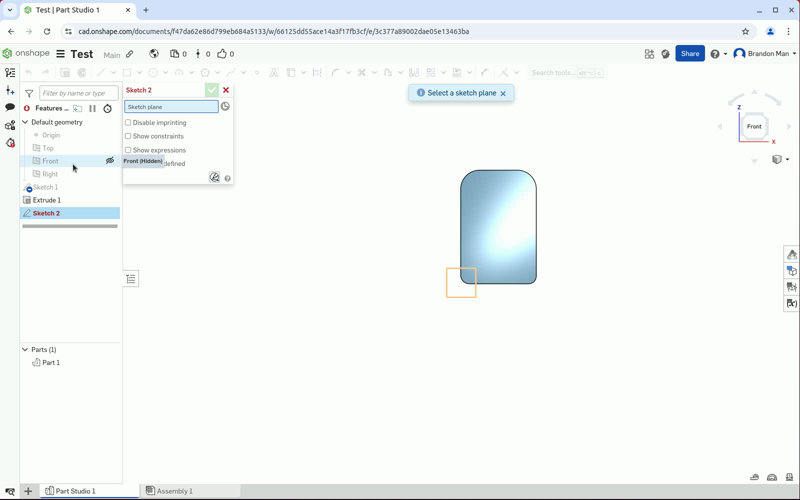
click(73, 163)
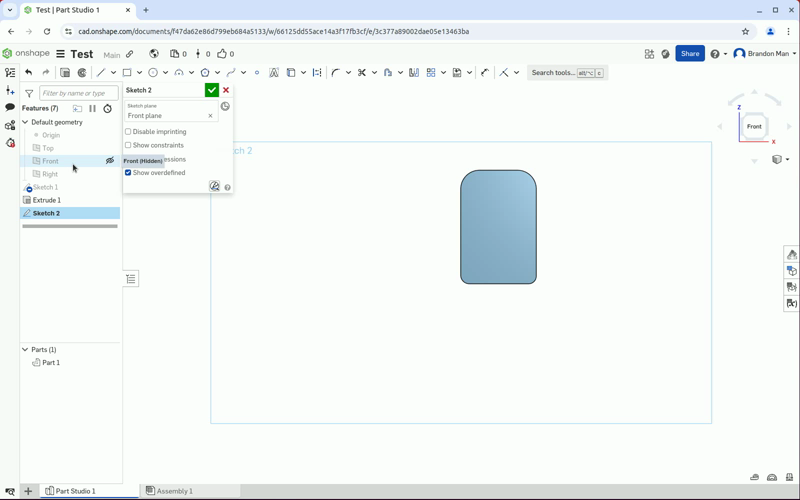
mouse_move(73, 352)
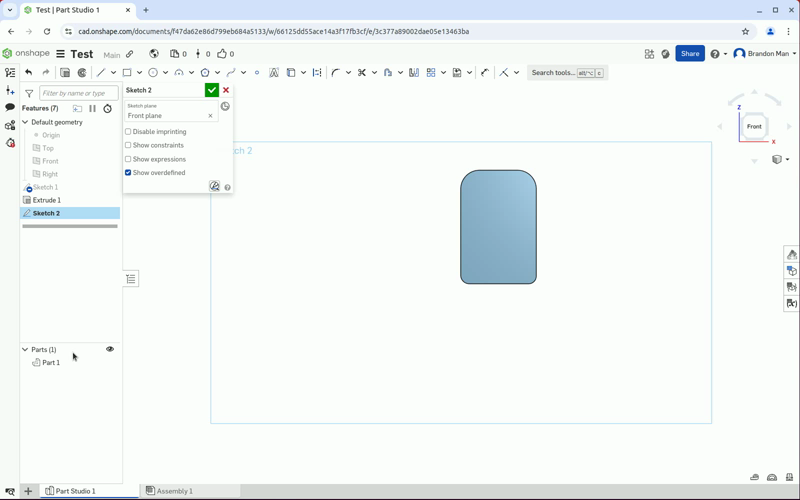
key(y)
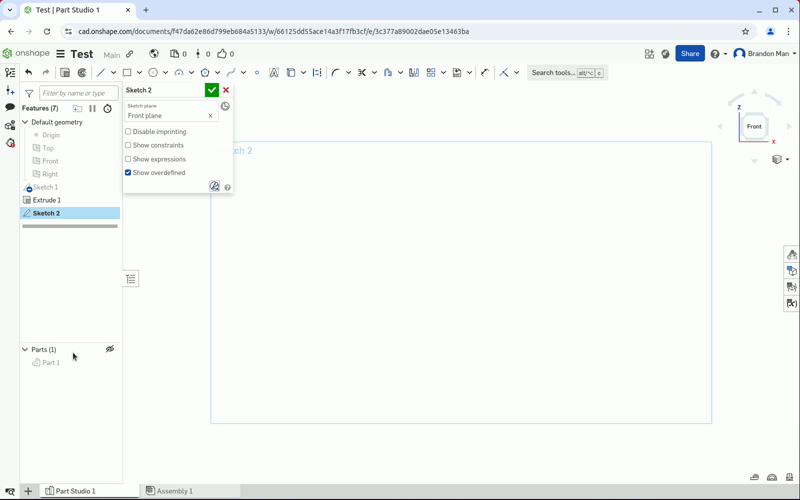
key(c)
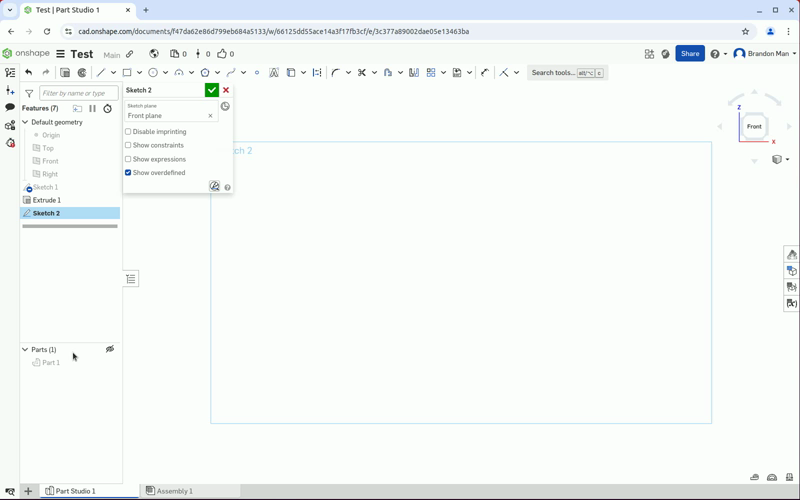
key_down(shift)
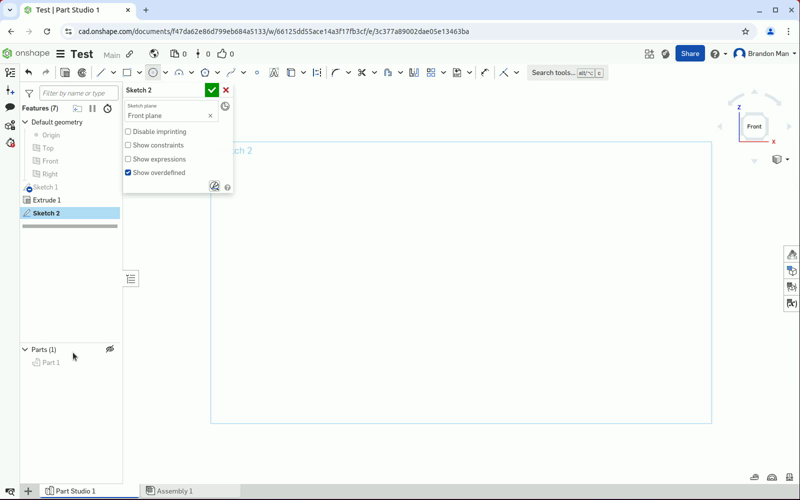
mouse_move(498, 196)
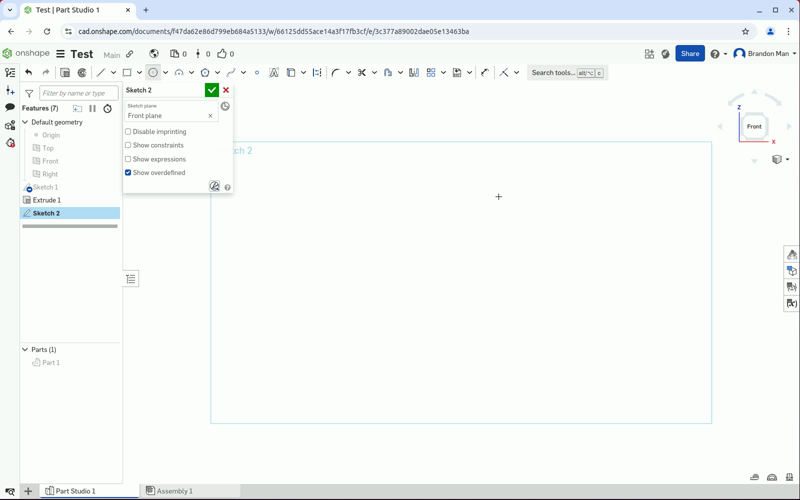
click(498, 196)
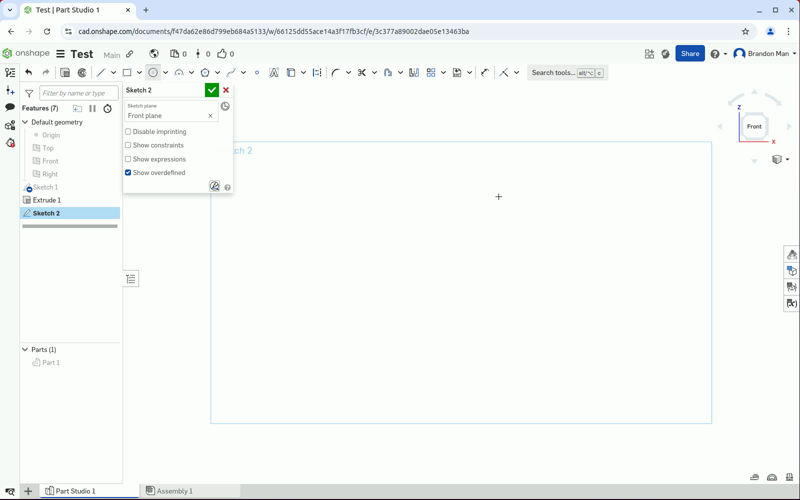
key_up(shift)
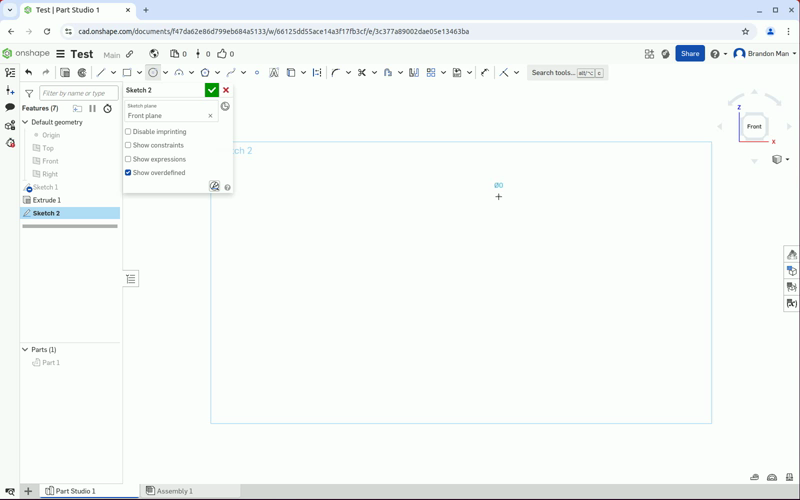
mouse_move(518, 196)
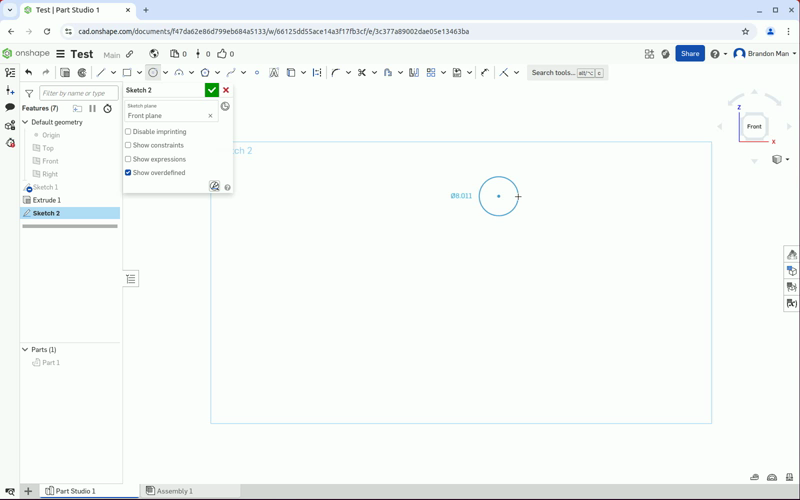
click(518, 196)
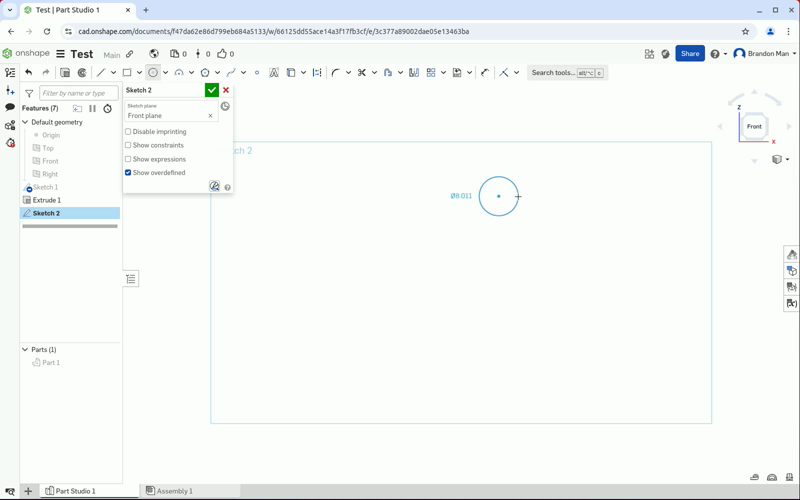
key(esc)
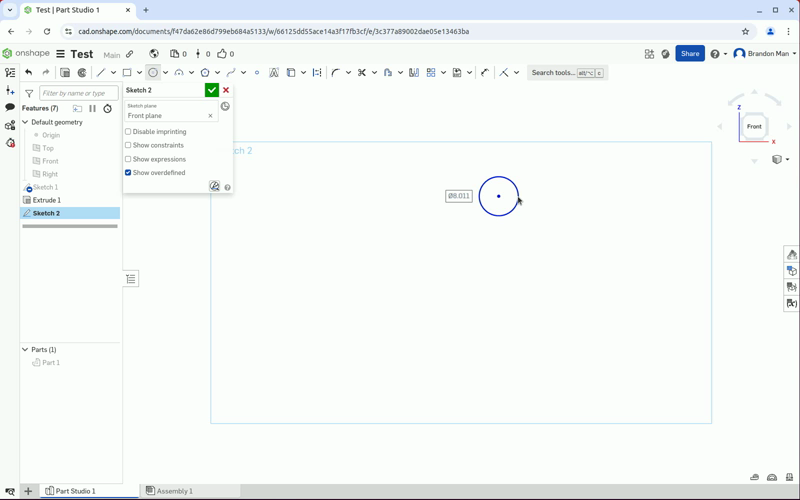
key(c)
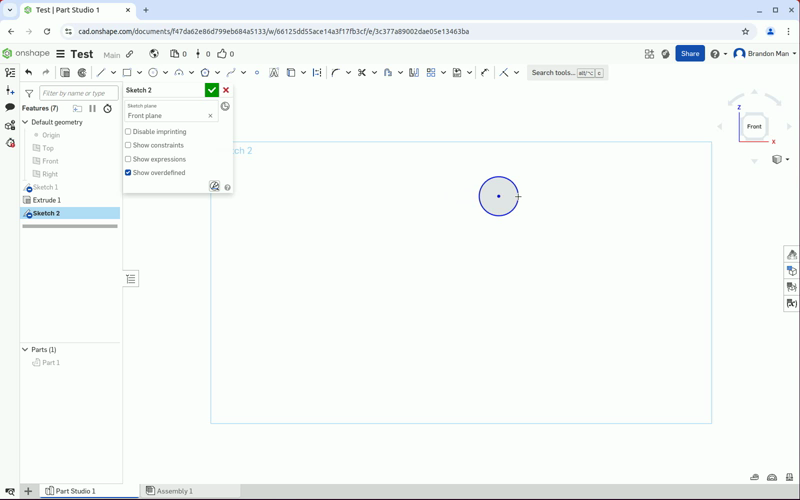
key_down(shift)
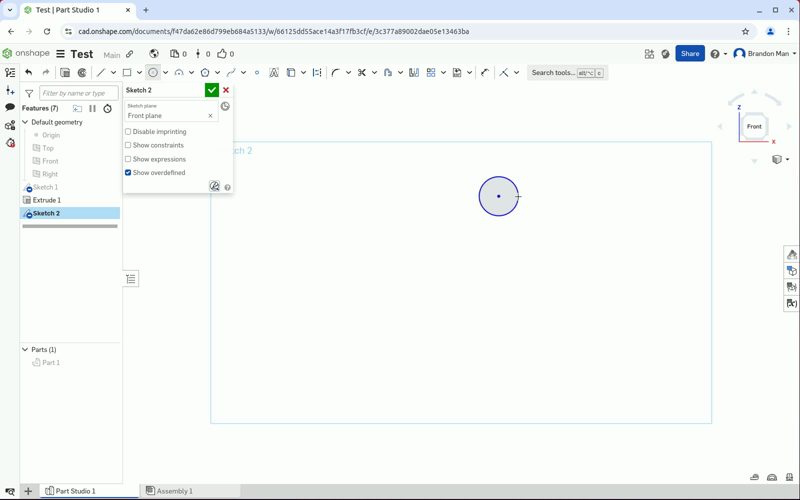
mouse_move(498, 196)
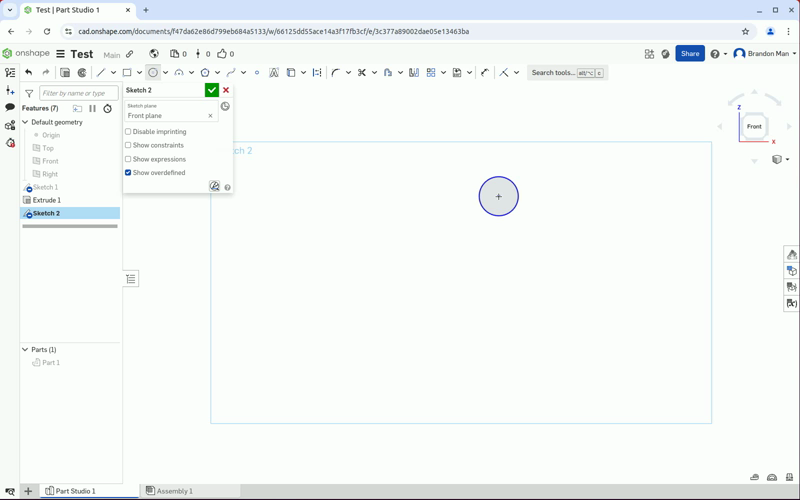
click(498, 196)
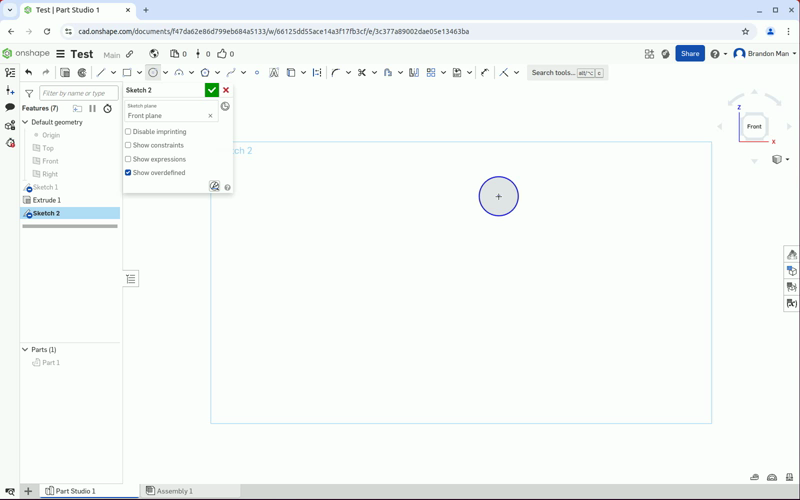
key_up(shift)
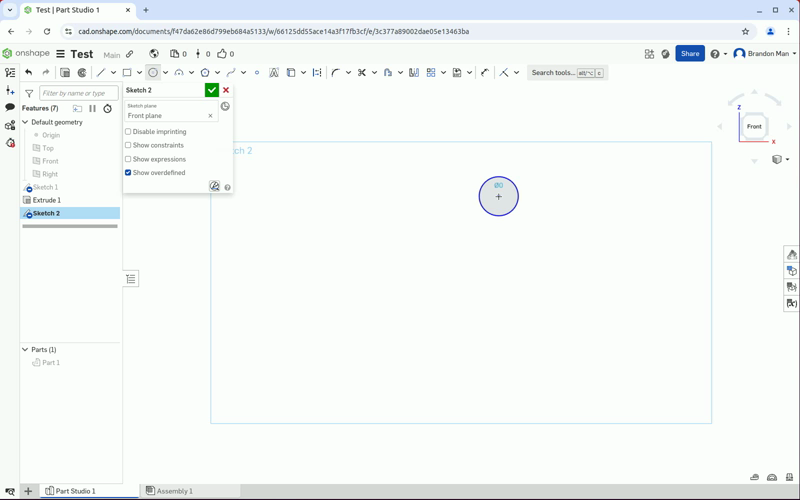
mouse_move(512, 196)
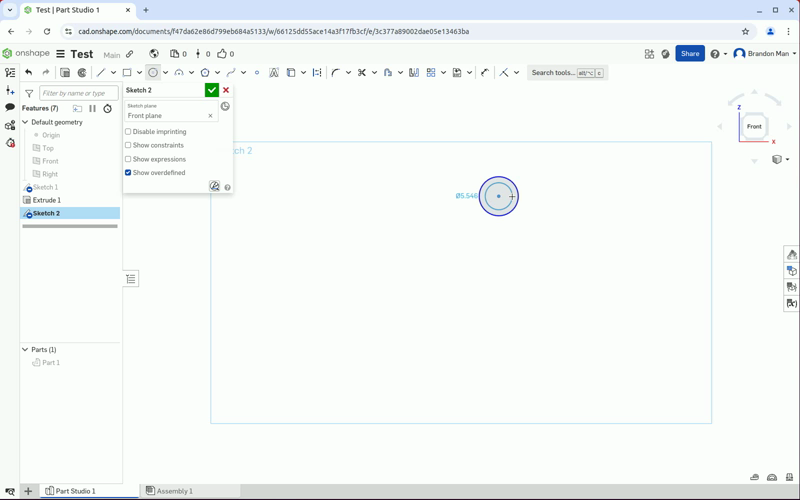
click(512, 196)
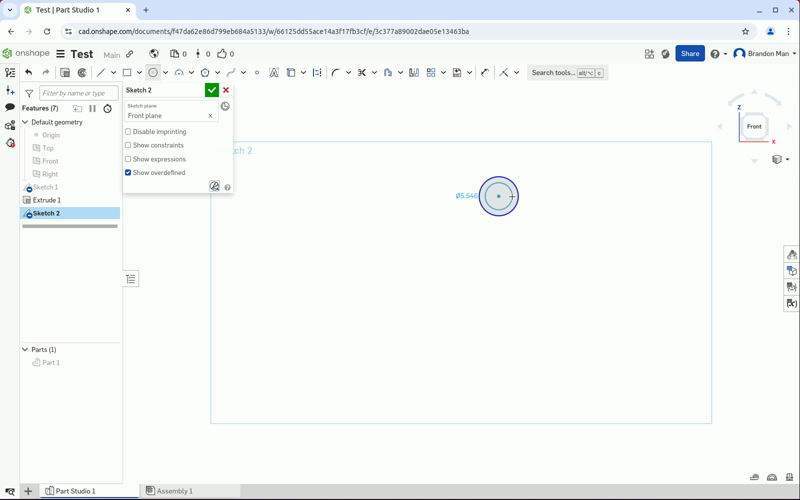
key(esc)
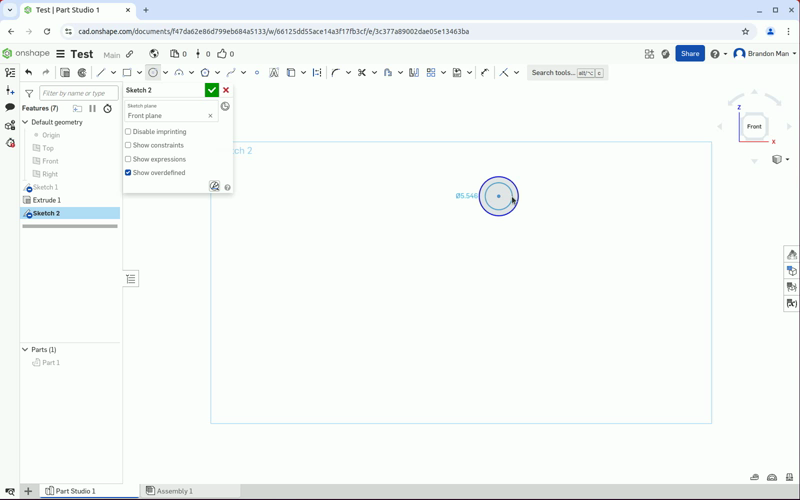
mouse_move(496, 179)
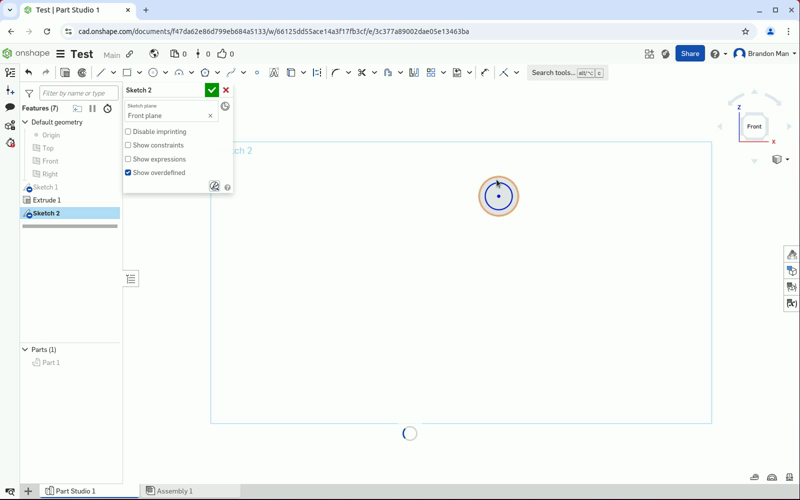
scroll(6)
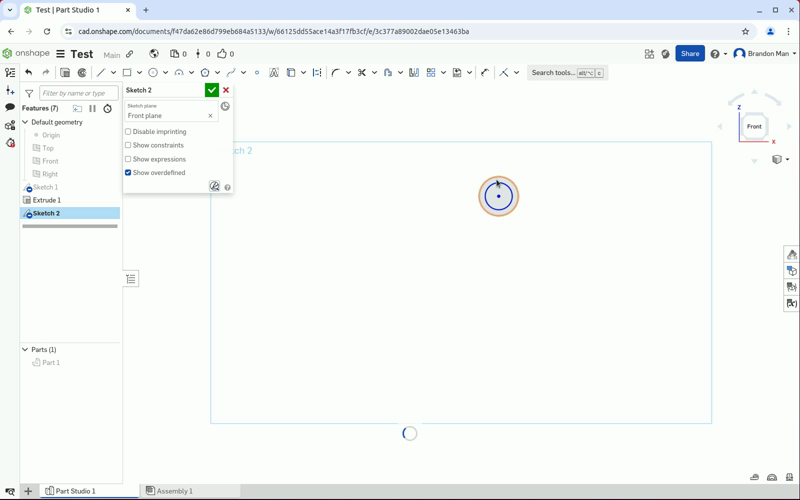
scroll(6)
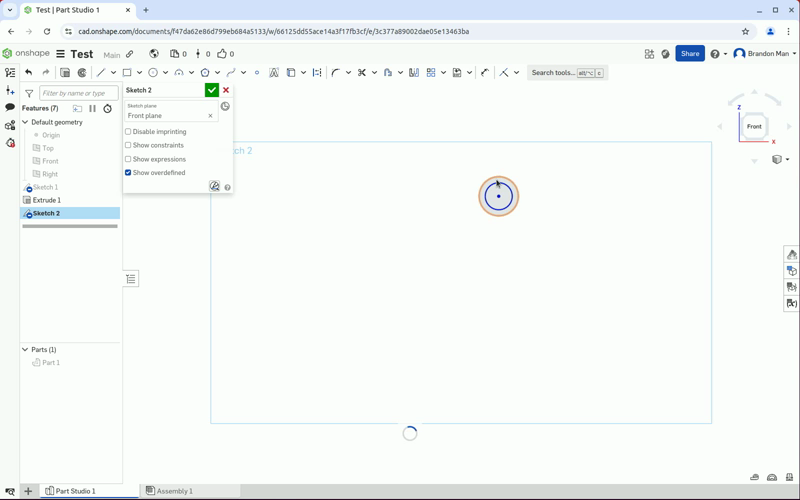
scroll(6)
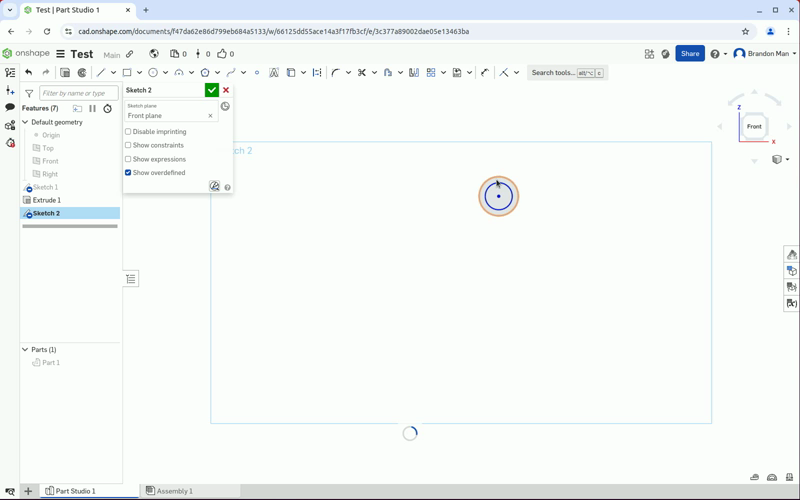
scroll(6)
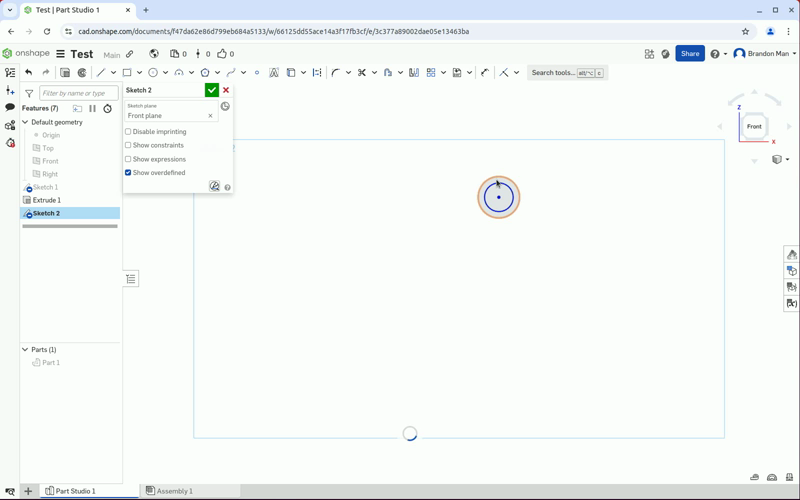
scroll(6)
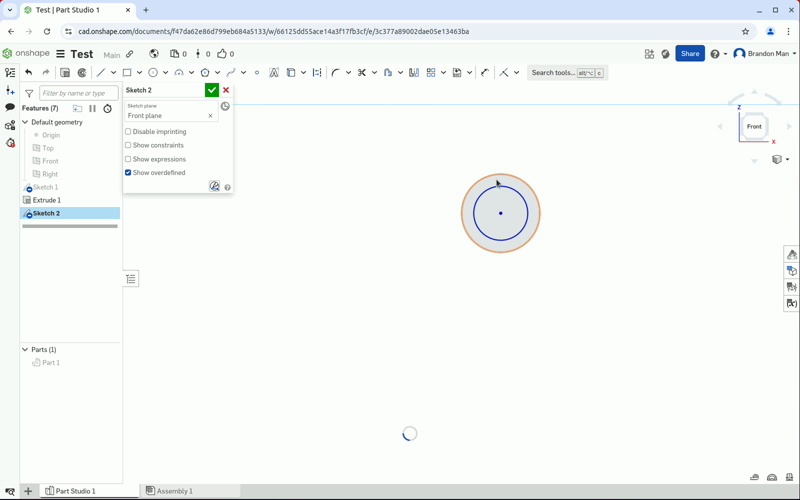
scroll(6)
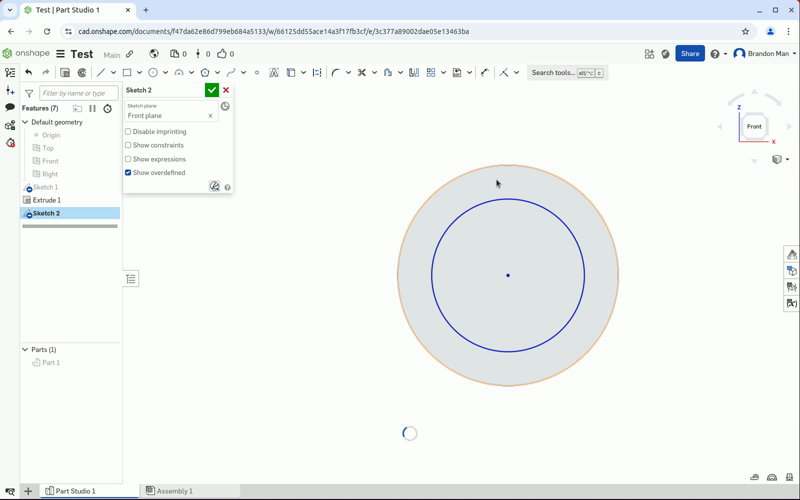
scroll(6)
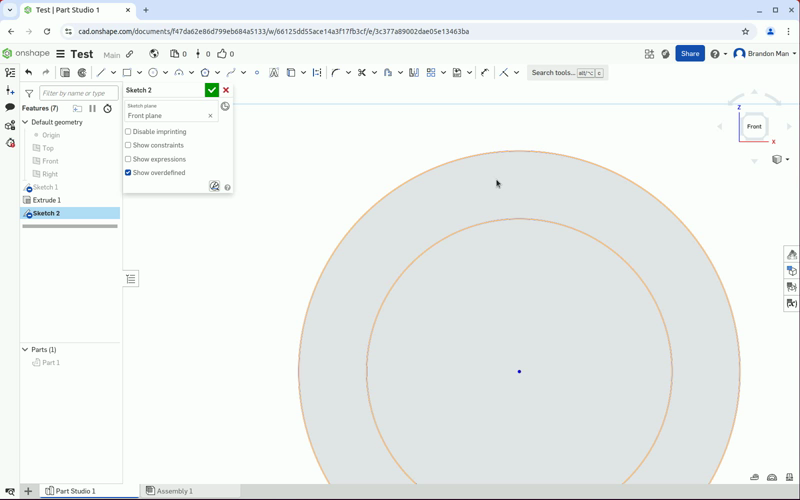
click(496, 179)
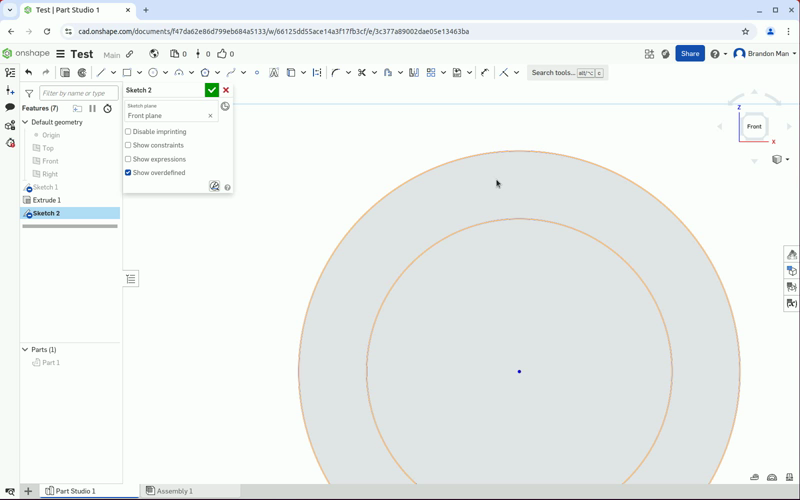
scroll(-6)
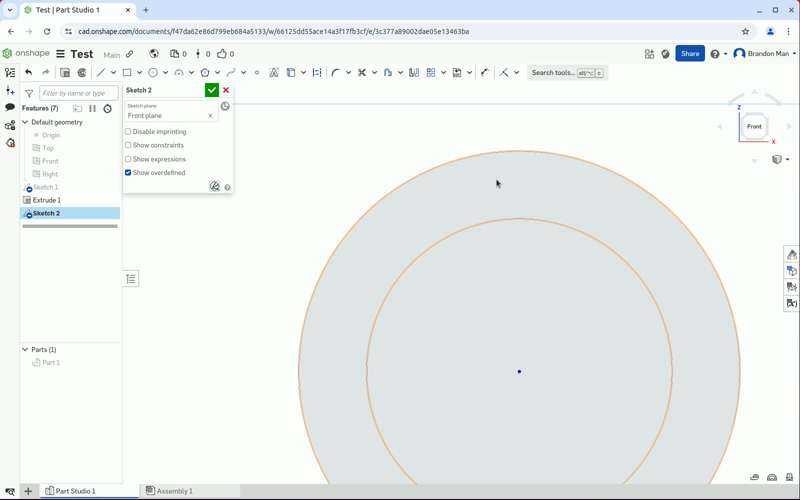
scroll(-6)
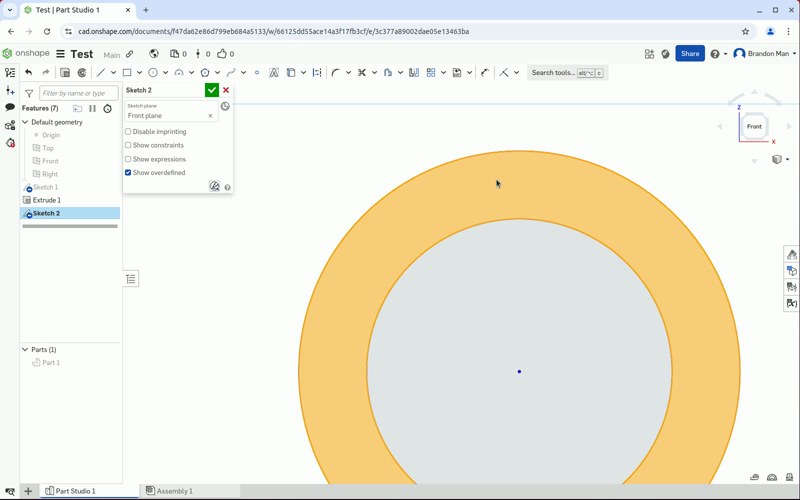
scroll(-6)
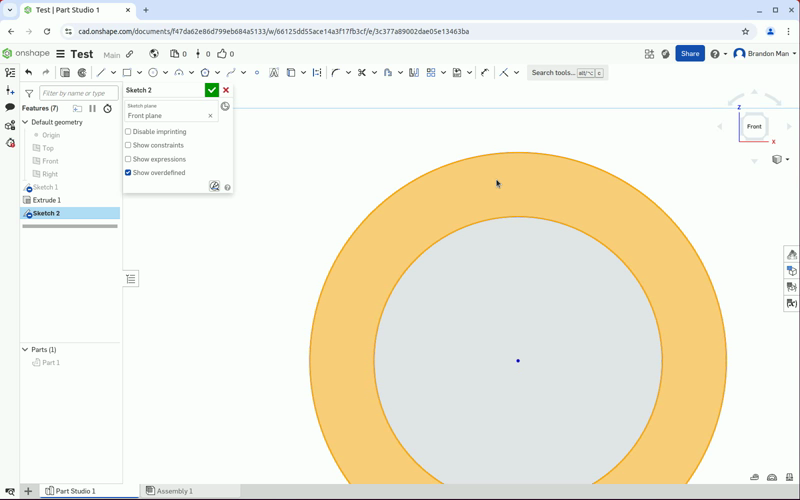
scroll(-6)
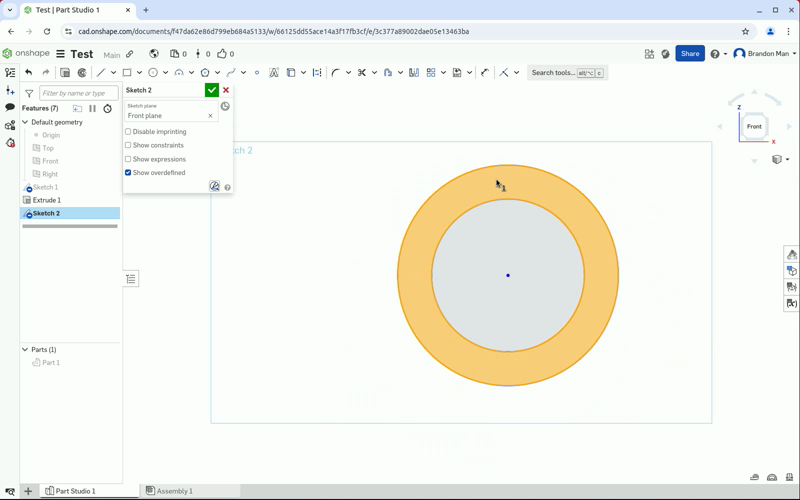
scroll(-6)
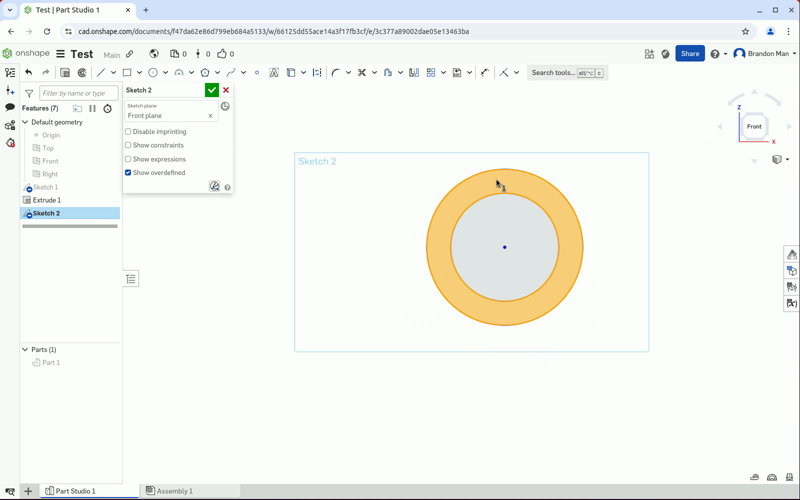
scroll(-6)
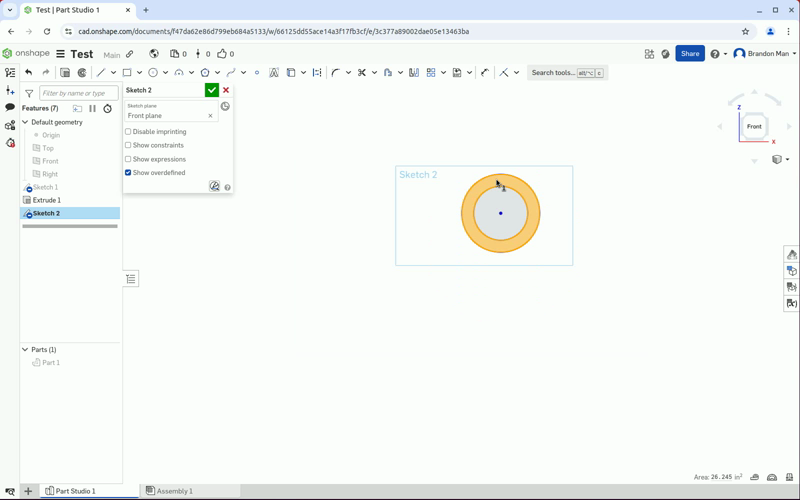
scroll(-6)
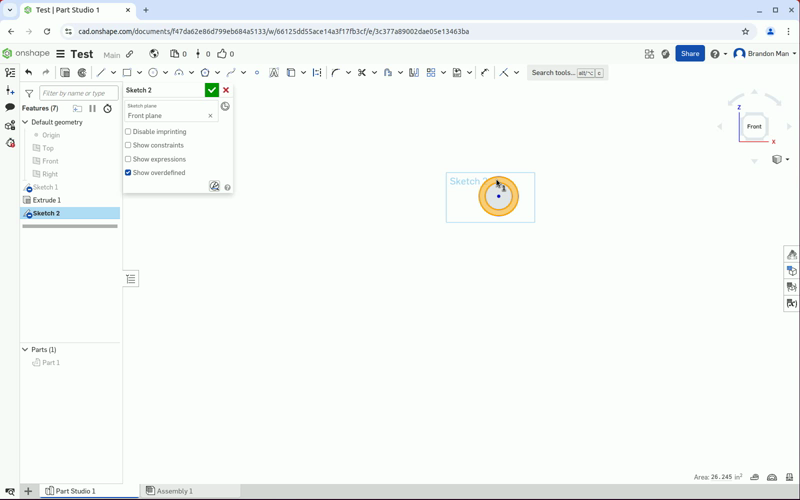
mouse_move(73, 352)
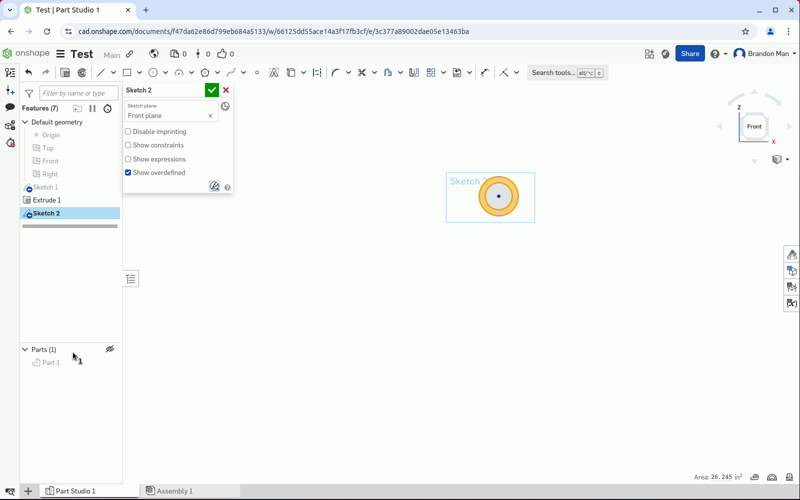
key(shift+y)
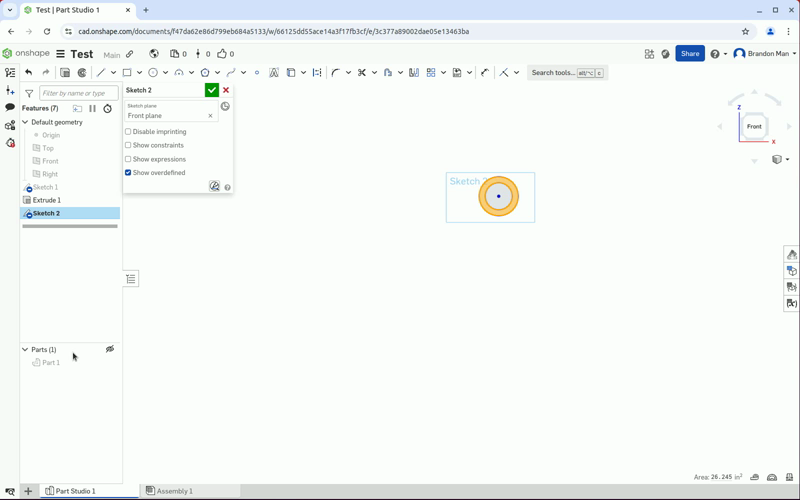
key(shift+e)
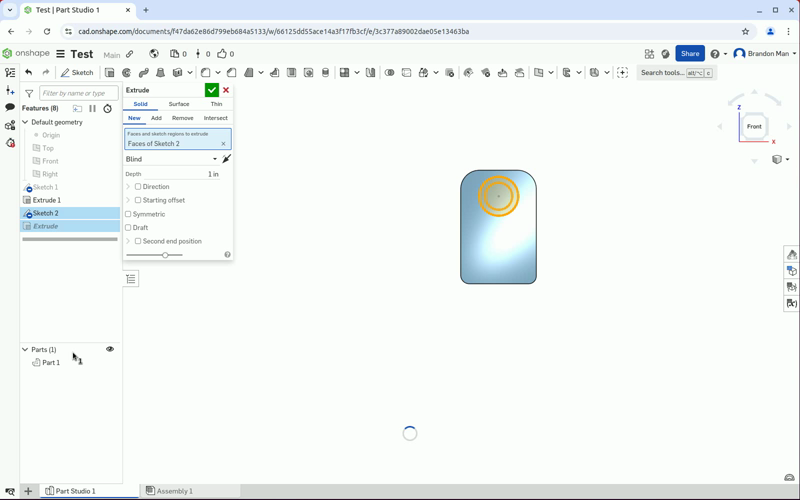
mouse_move(143, 106)
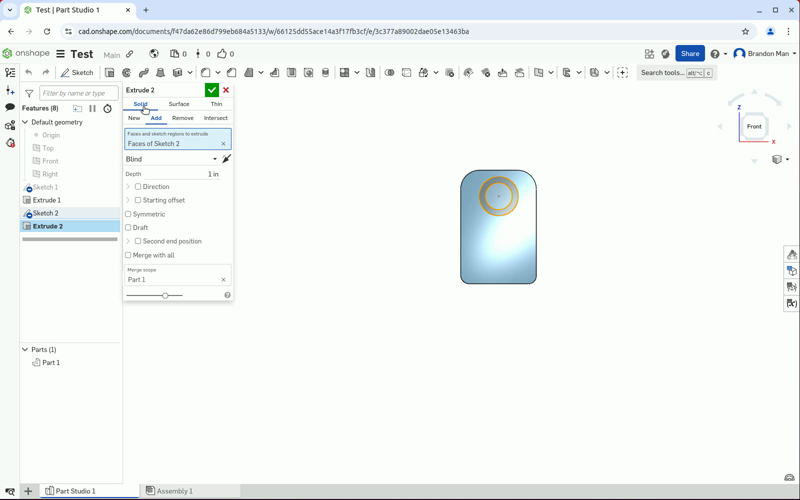
click(143, 106)
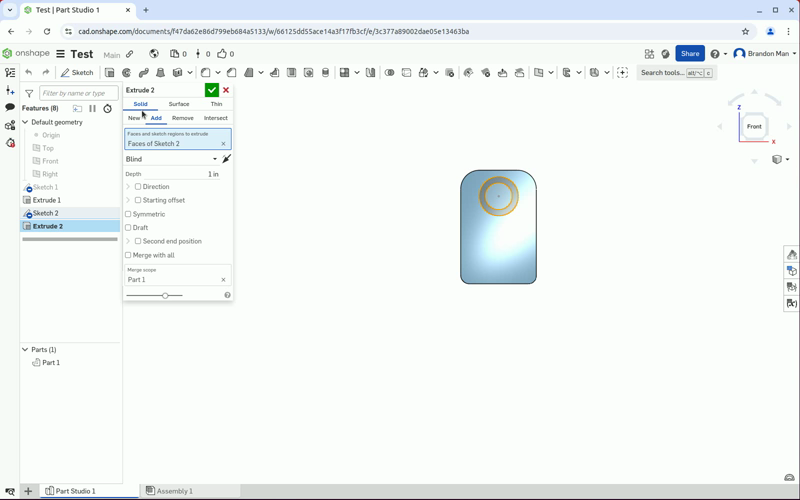
mouse_move(137, 120)
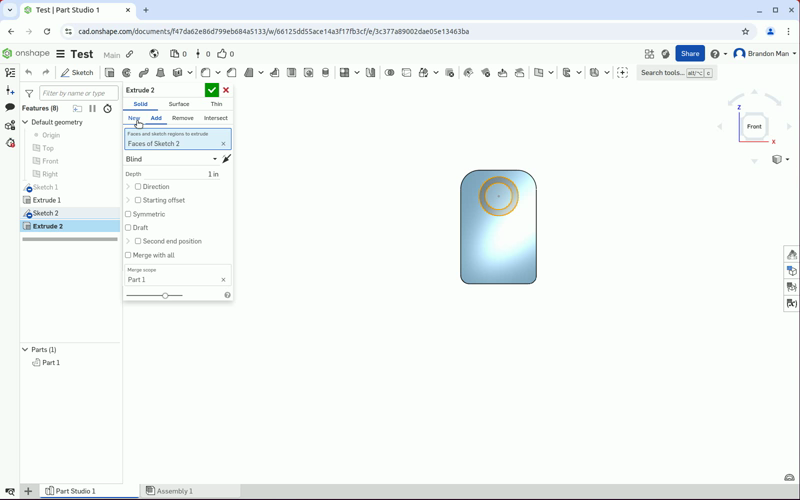
click(137, 120)
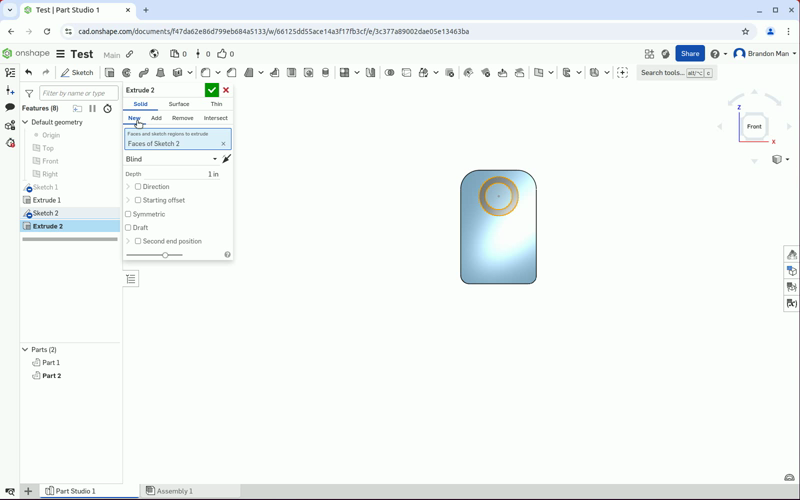
key(tab, 4)
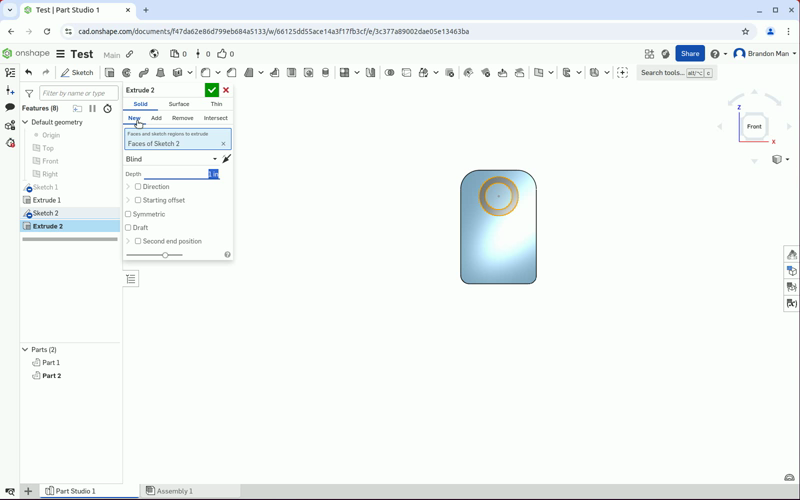
text(3.129)
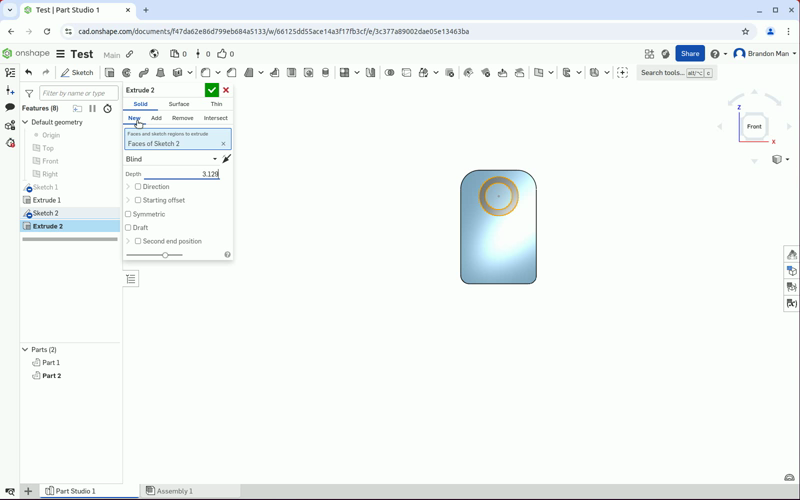
key(enter)
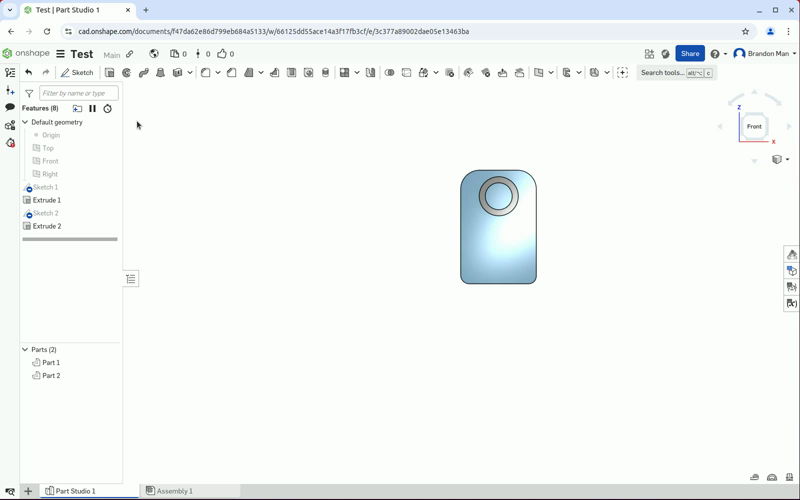
key(shift+h)
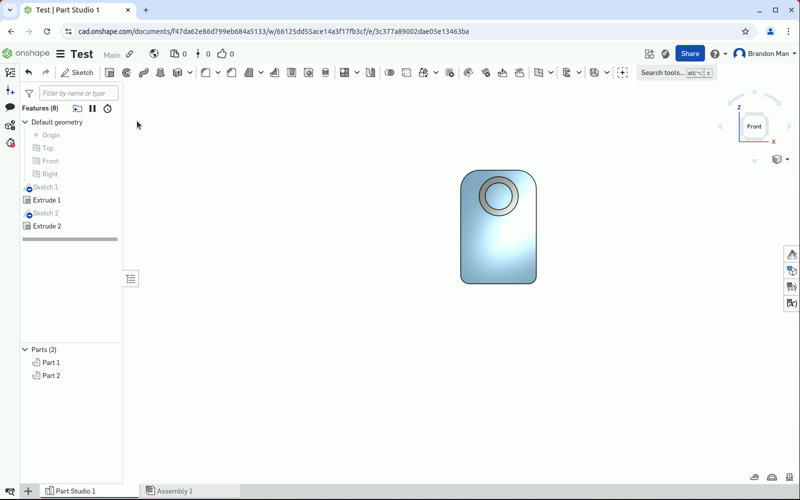
key(shift+h)
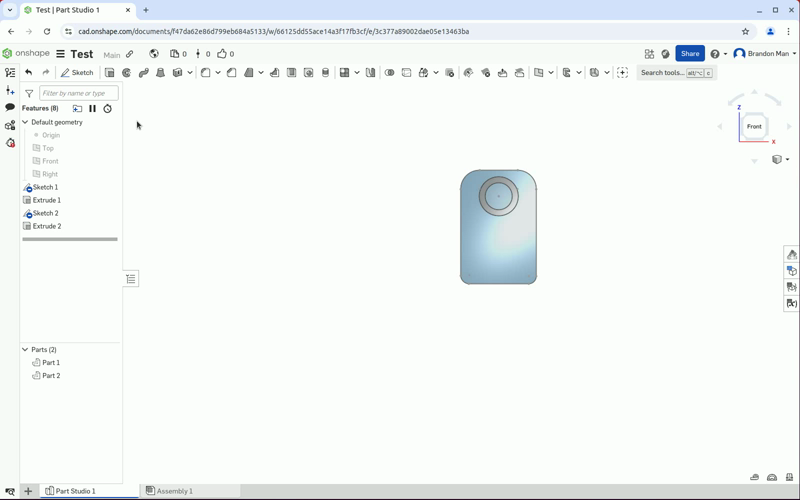
key(shift+7)
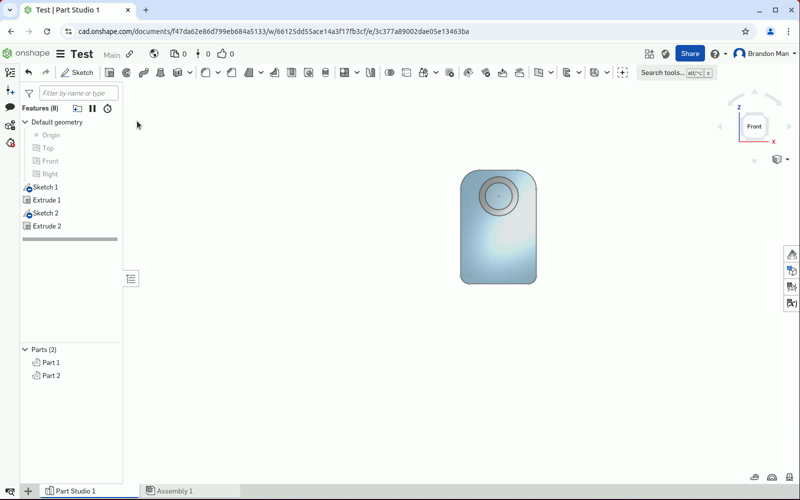
key(left, 2)
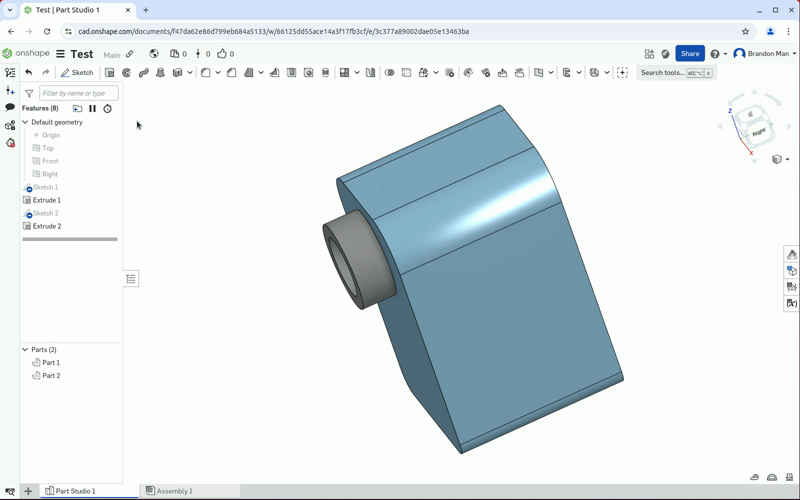
key(down, 2)
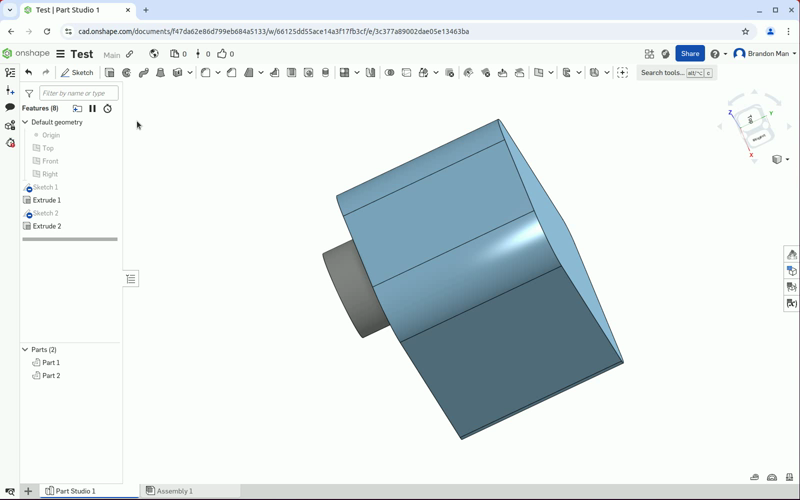
key(up, 2)
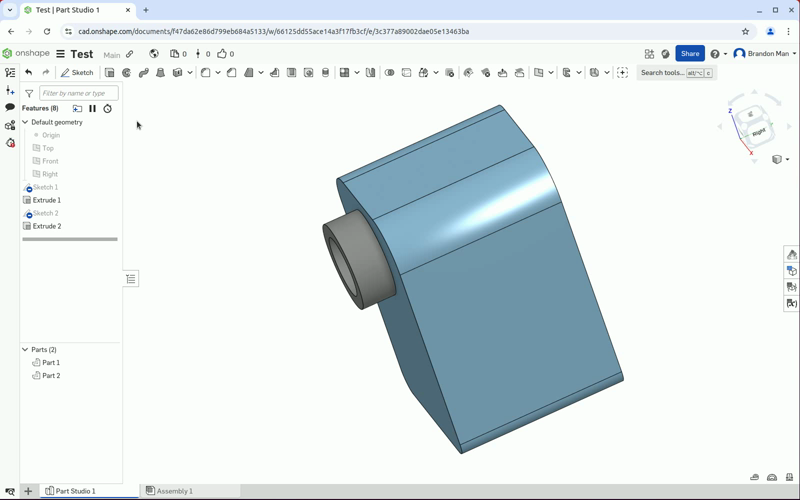
key(right, 2)
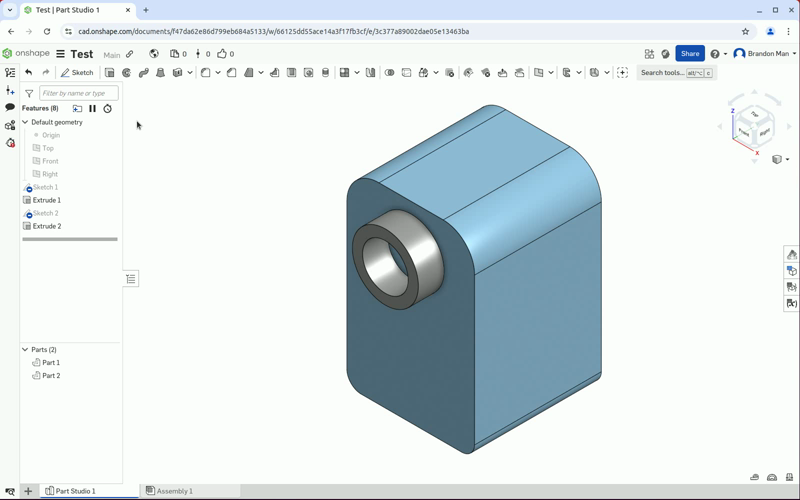
mouse_move(73, 189)
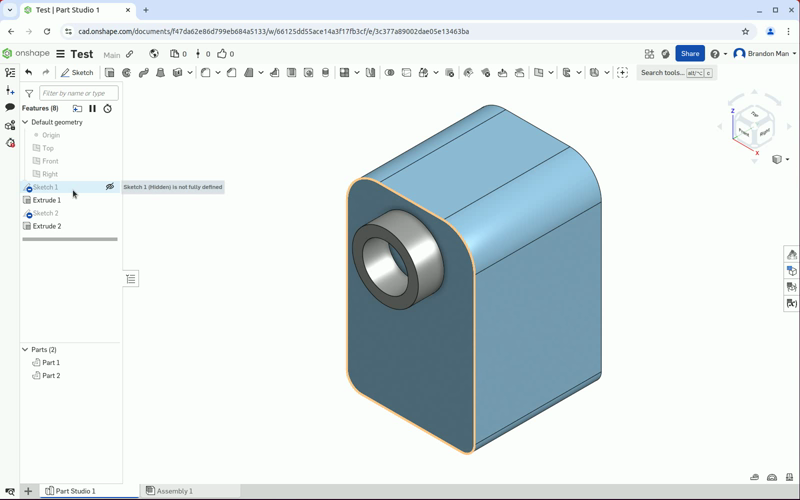
click(73, 189)